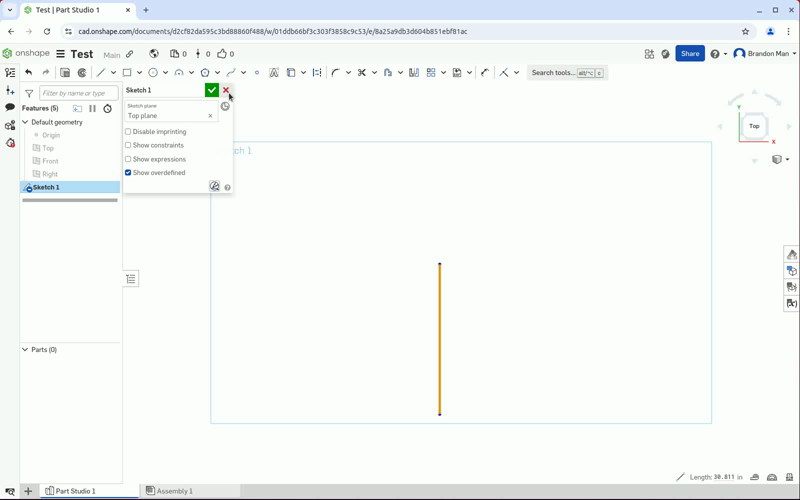
key(shift+h)
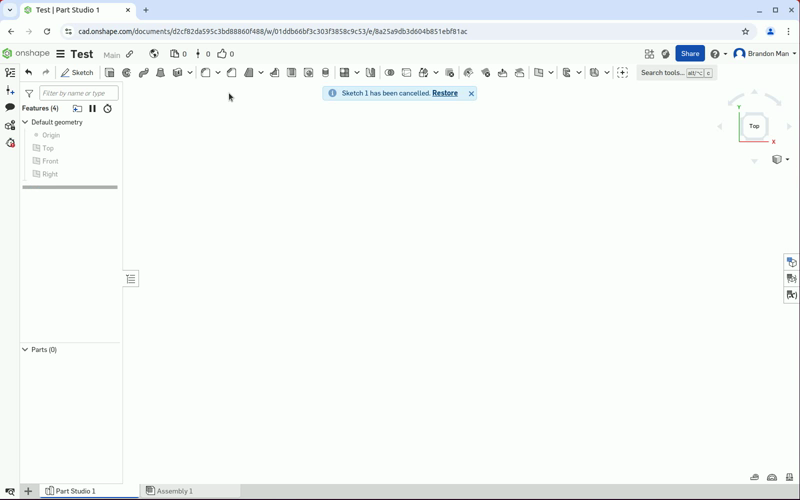
mouse_move(73, 352)
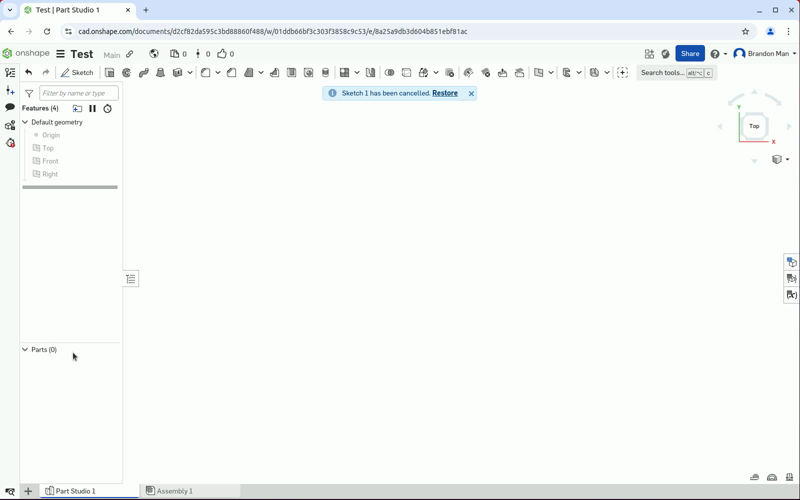
key(y)
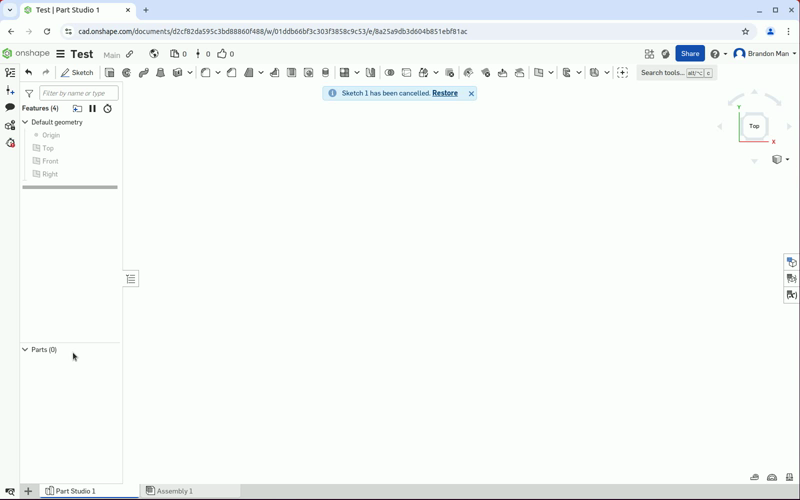
key(shift+p)
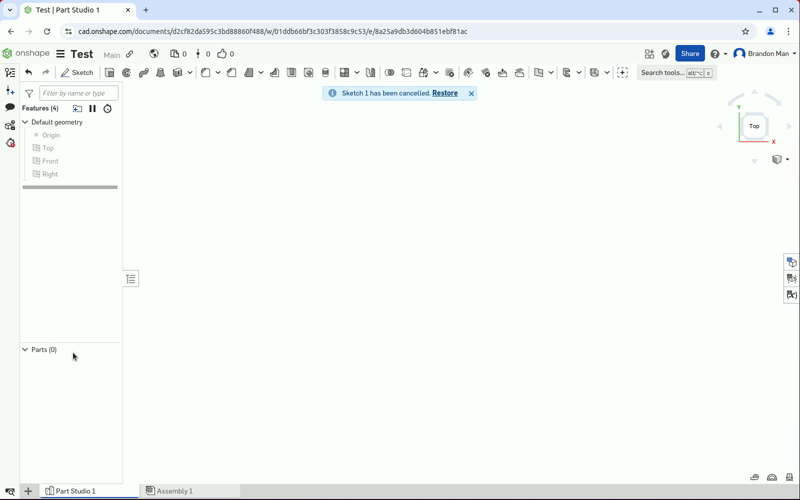
key(space)
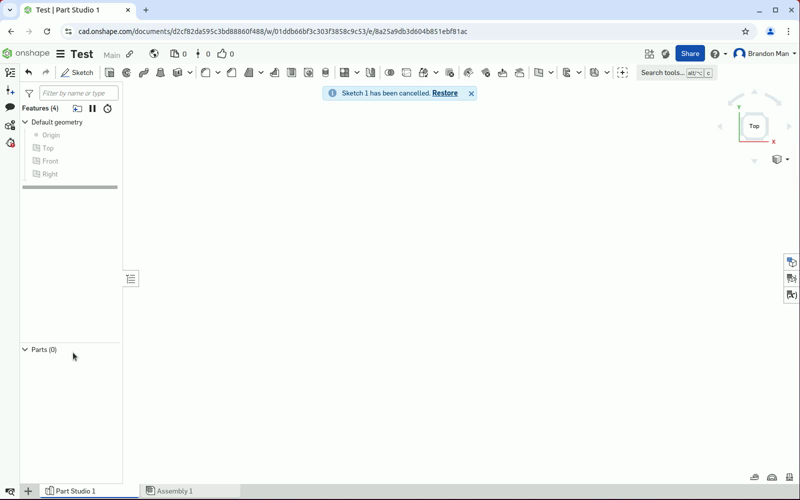
key_down(shift)
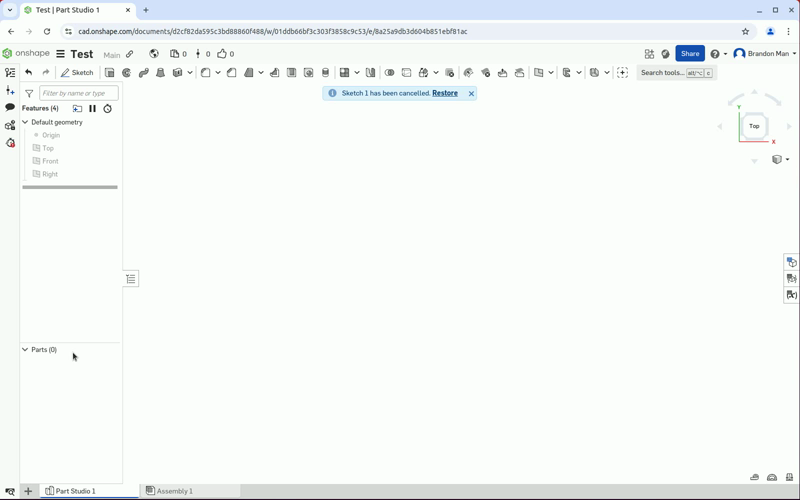
key(up)
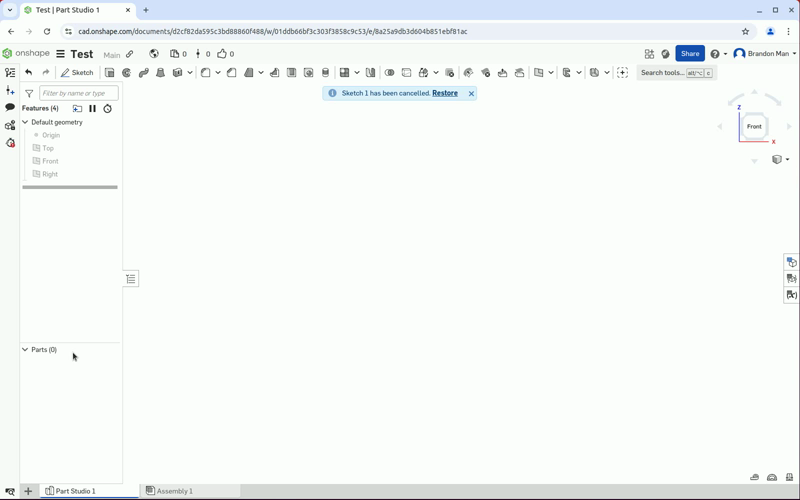
key_up(shift)
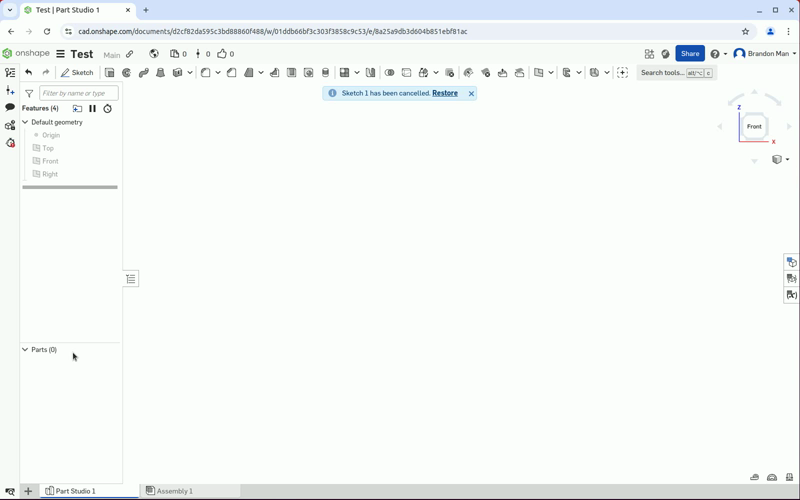
mouse_move(73, 352)
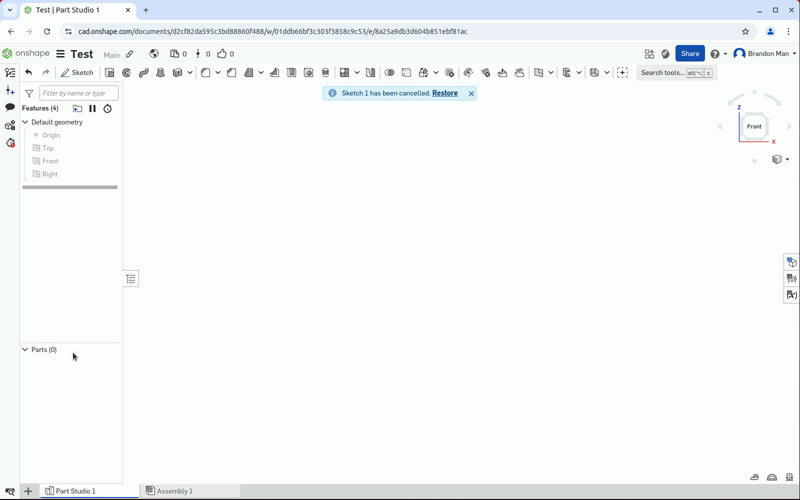
key(shift+y)
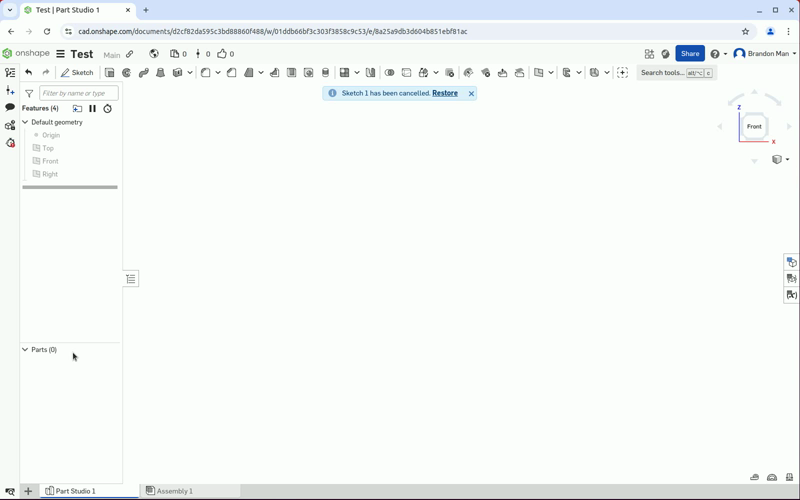
key(shift+s)
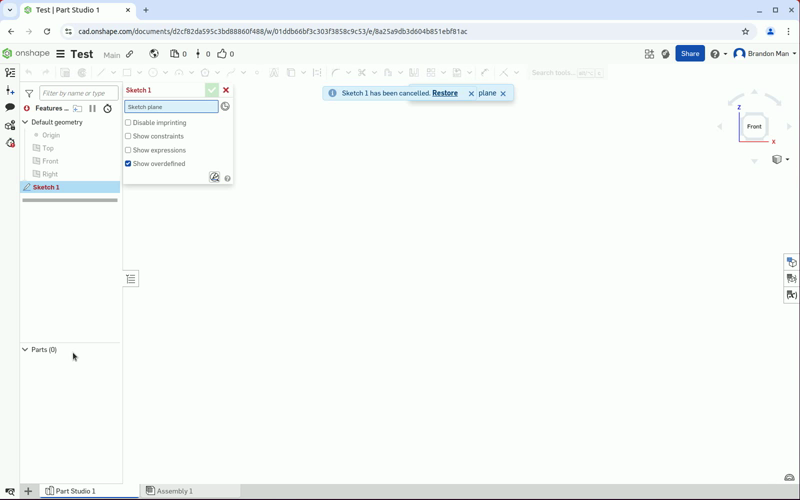
mouse_move(73, 163)
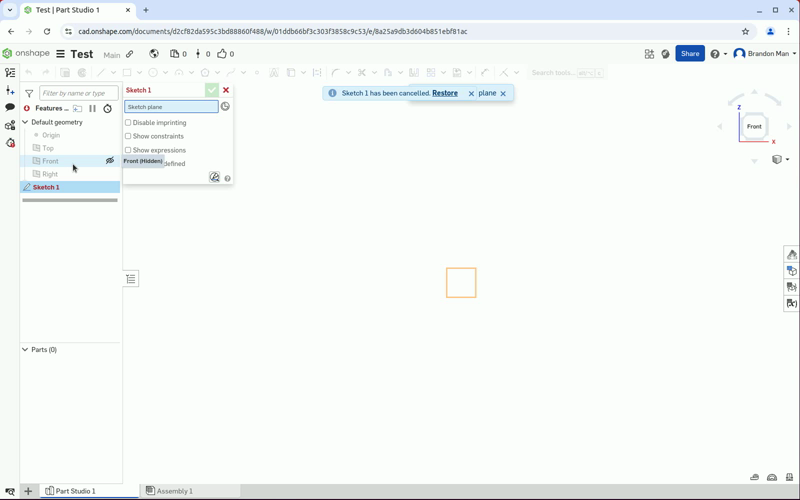
click(73, 163)
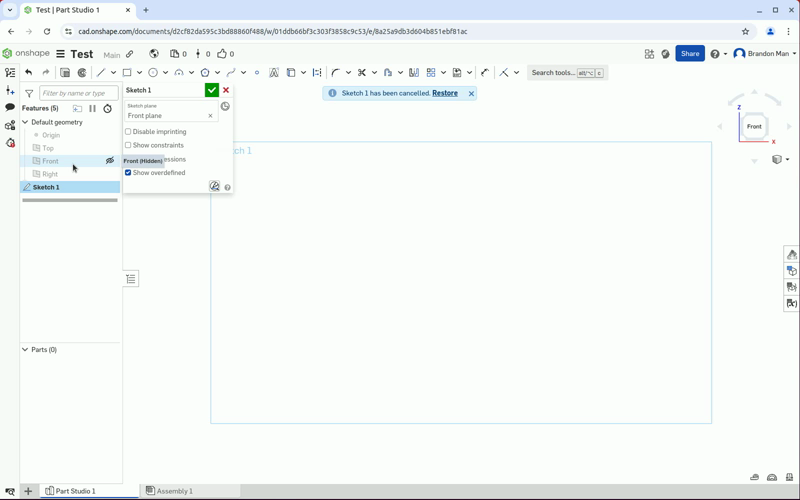
mouse_move(73, 352)
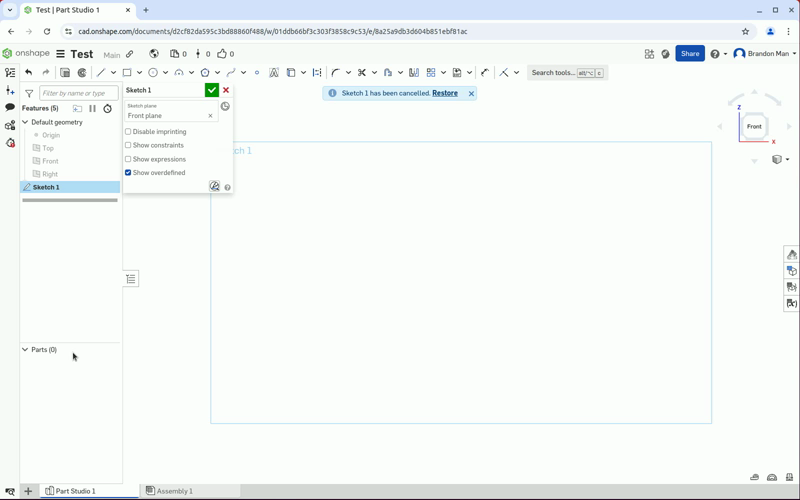
key(y)
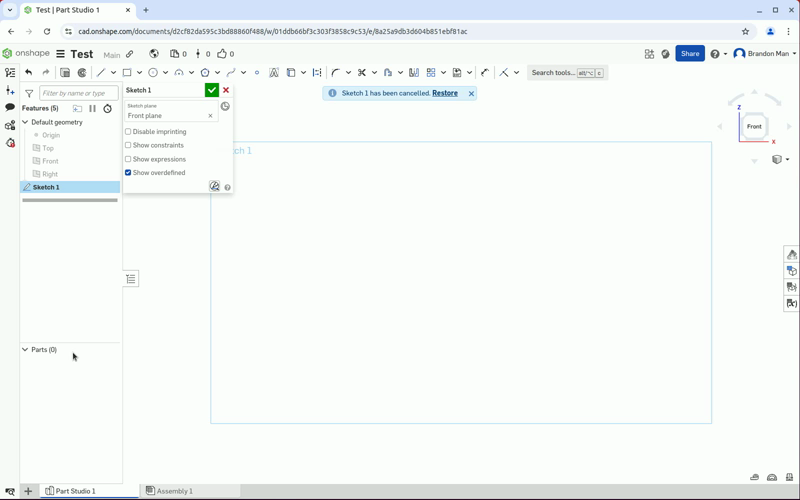
key(l)
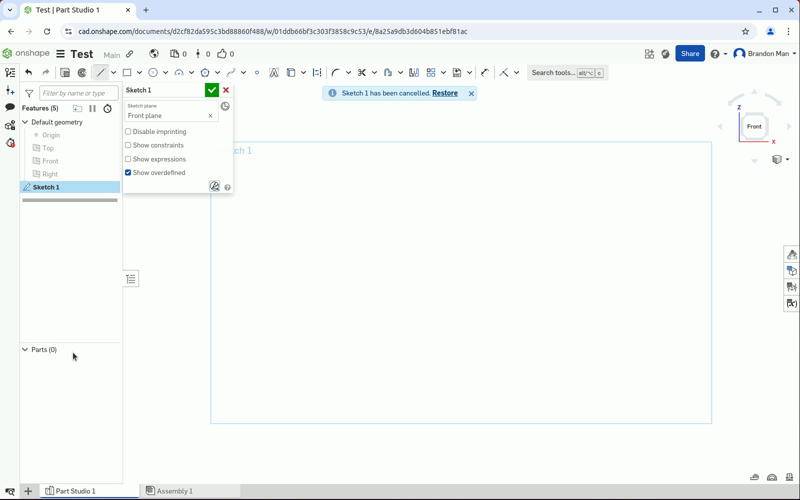
key_down(shift)
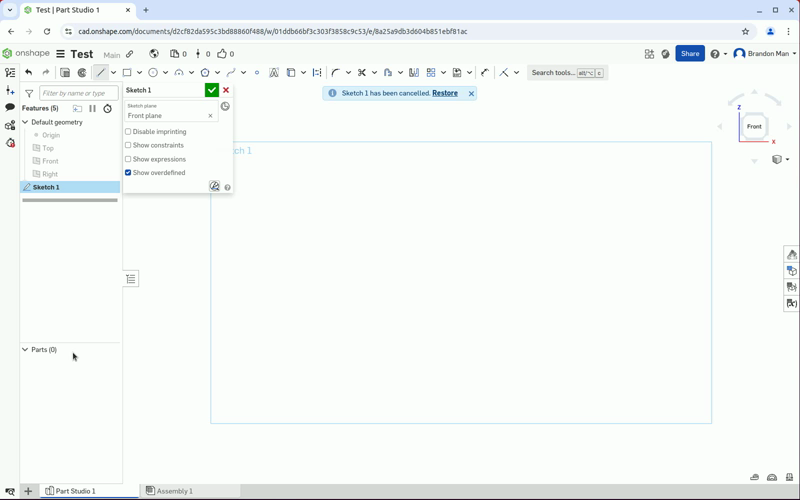
mouse_move(376, 395)
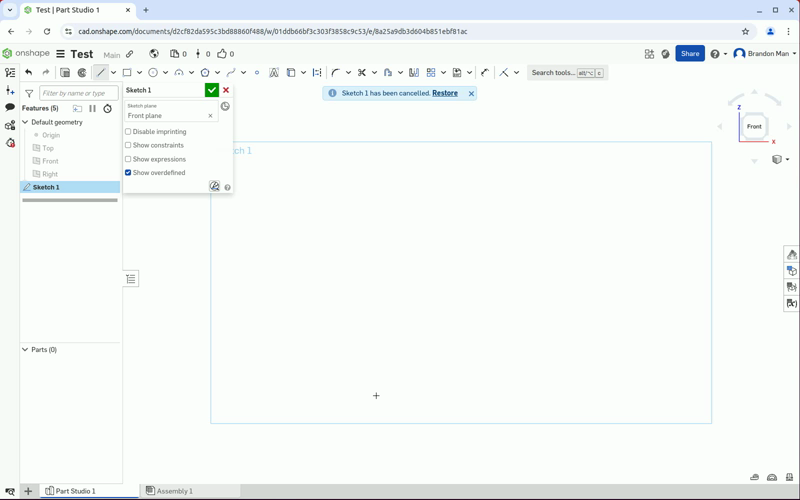
click(376, 395)
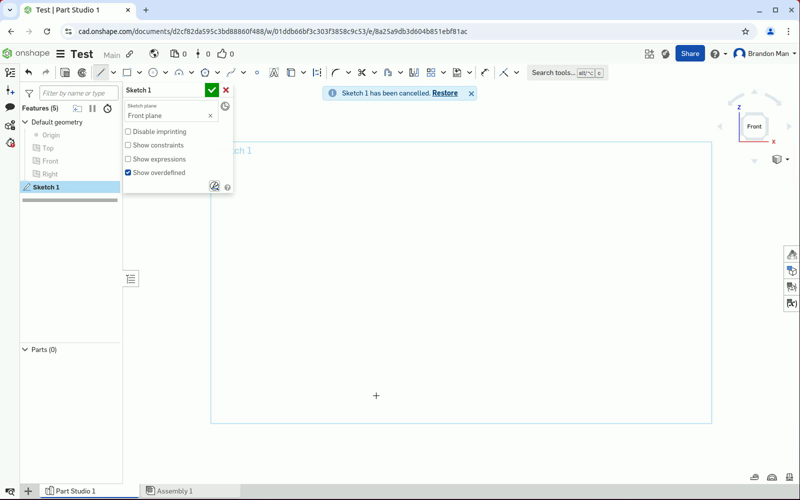
key_up(shift)
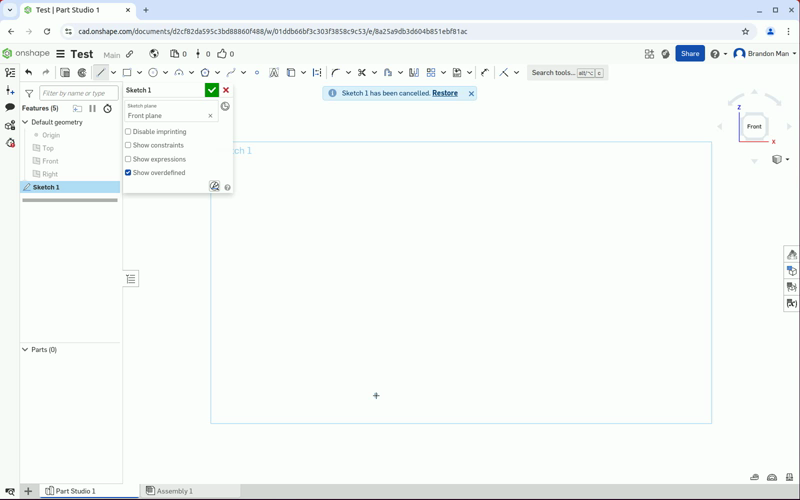
key_down(shift)
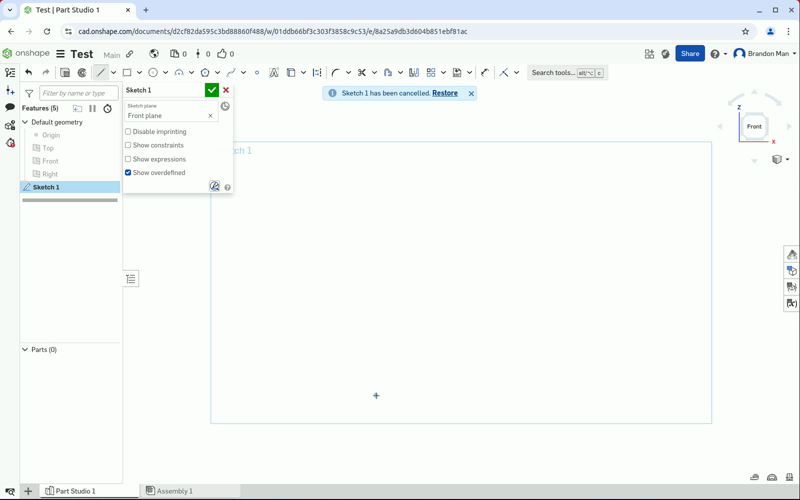
mouse_move(543, 395)
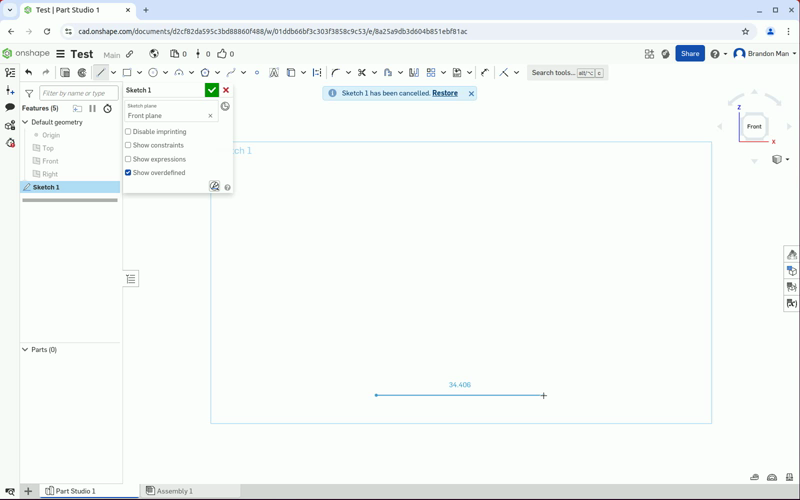
click(543, 395)
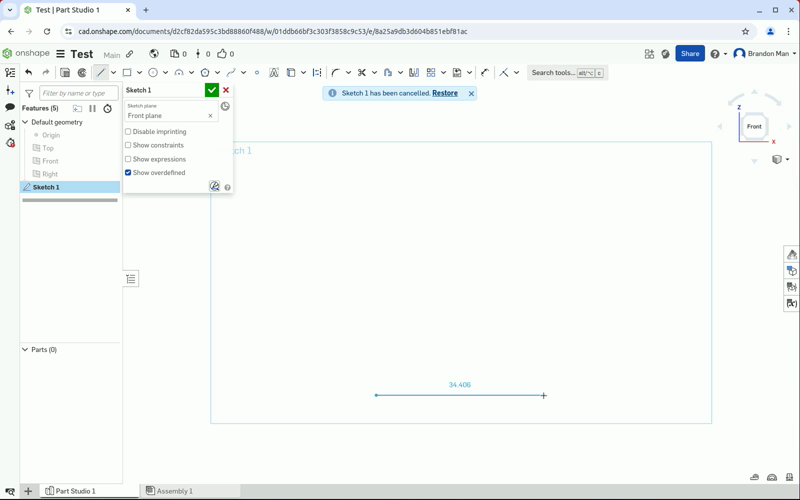
key_up(shift)
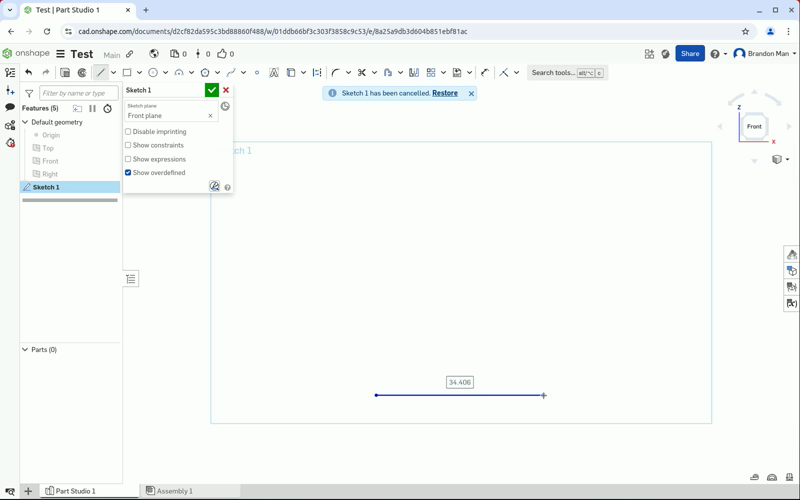
key_down(shift)
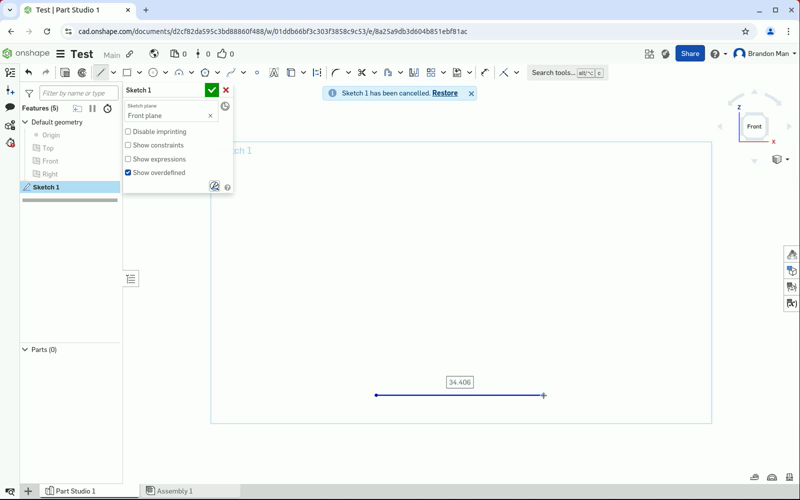
mouse_move(543, 171)
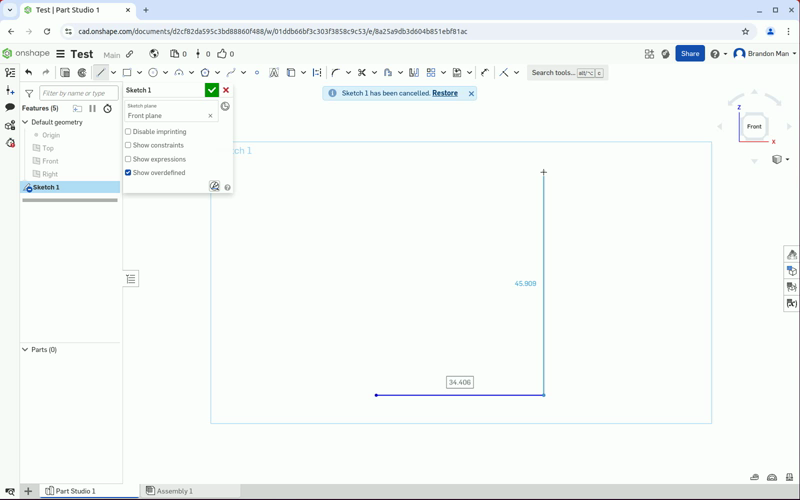
click(543, 171)
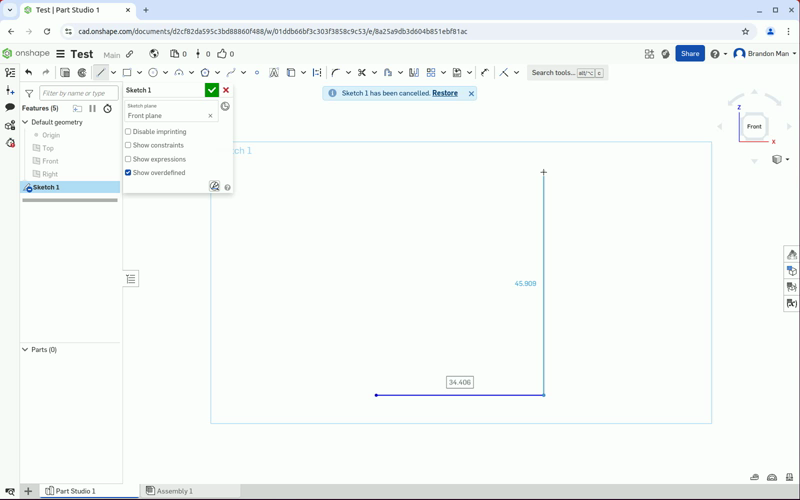
key_up(shift)
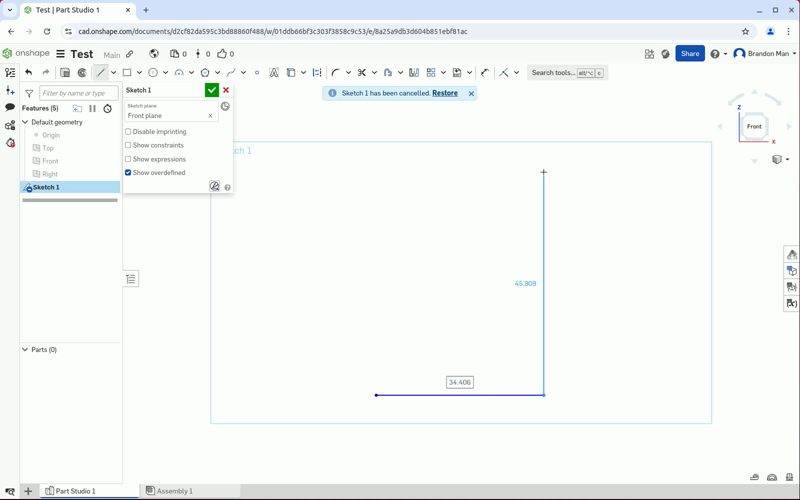
key_down(shift)
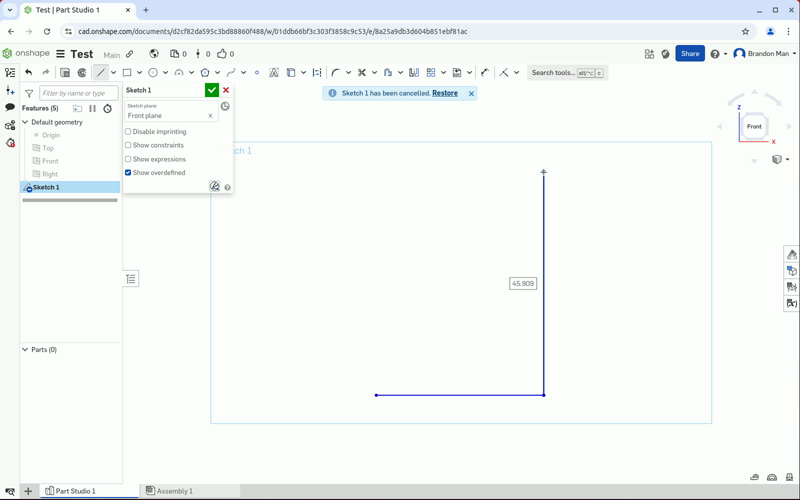
mouse_move(376, 171)
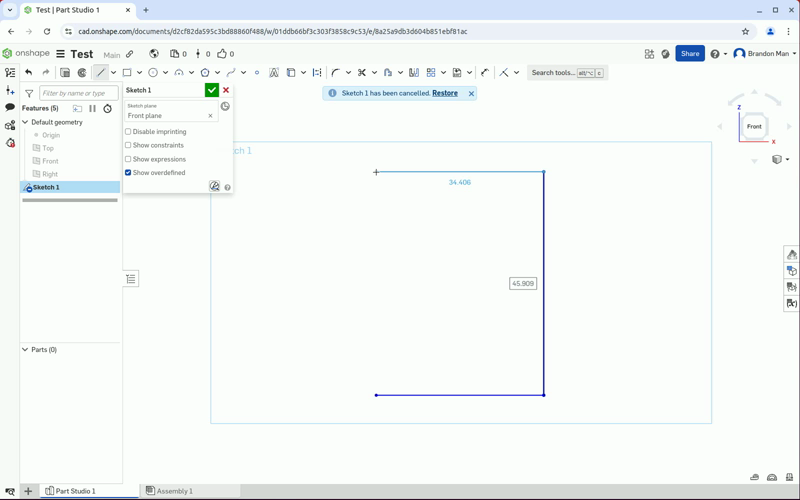
click(376, 171)
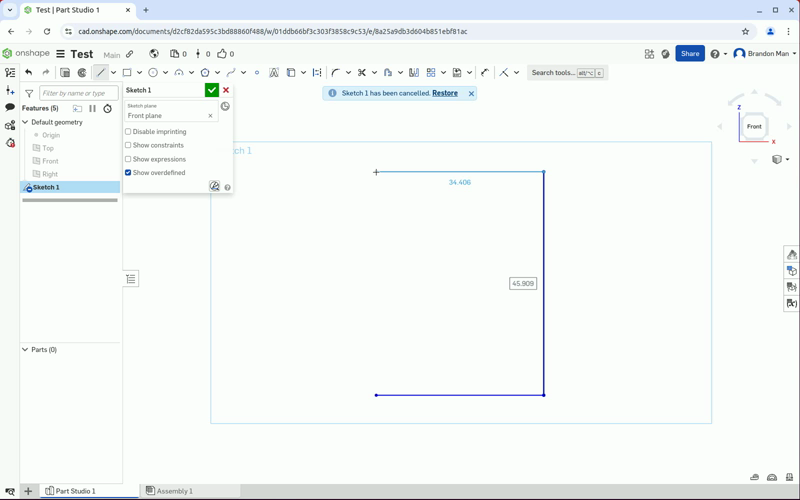
key_up(shift)
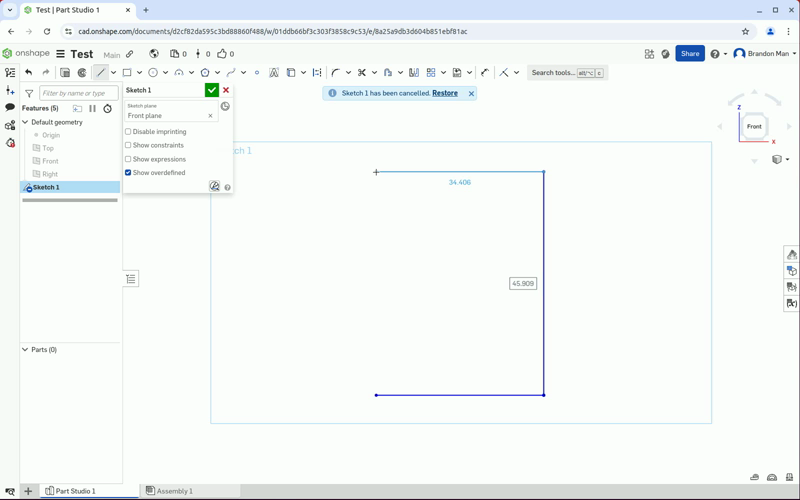
key_down(shift)
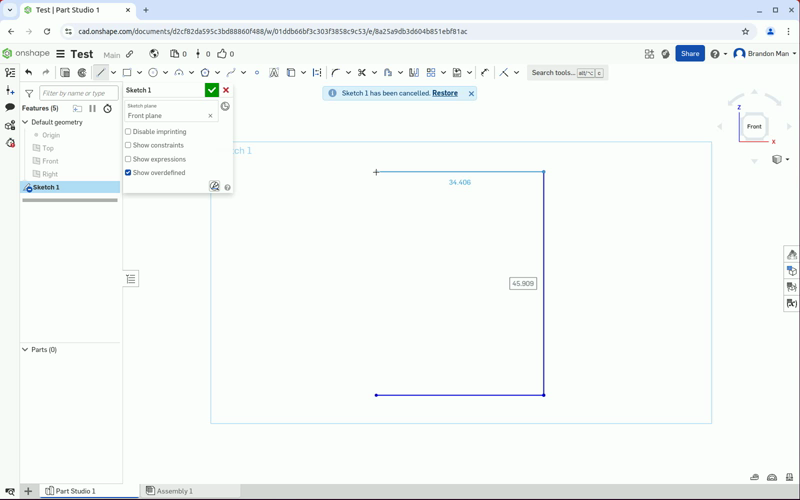
mouse_move(376, 395)
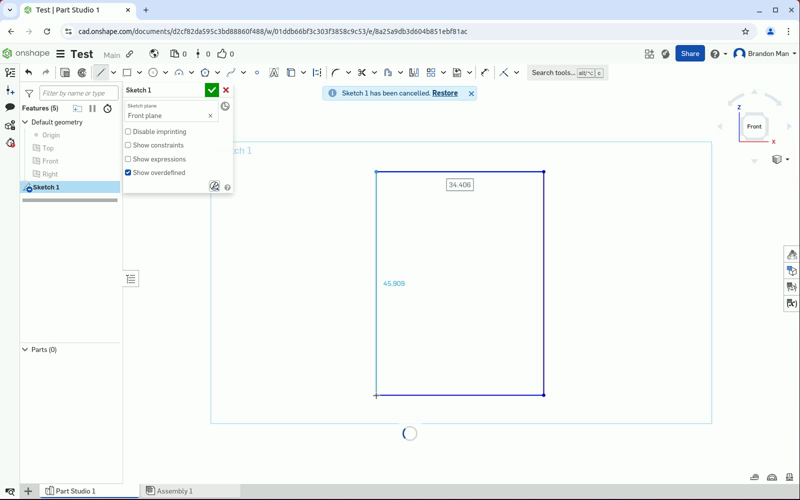
key_up(shift)
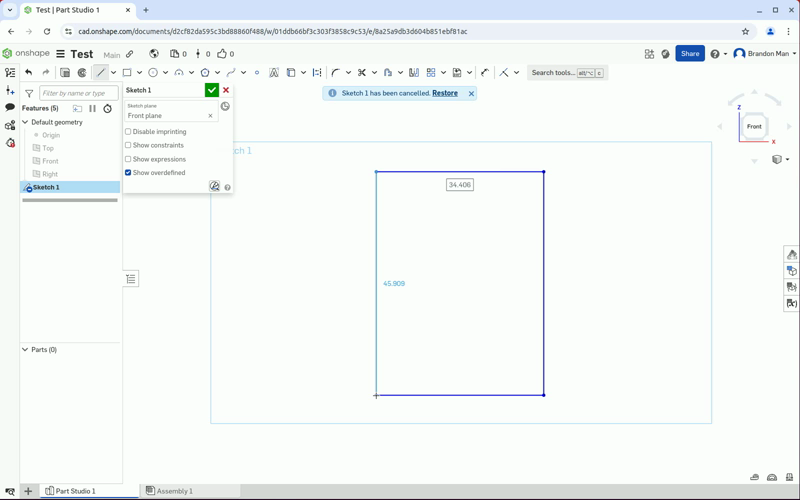
click(376, 395)
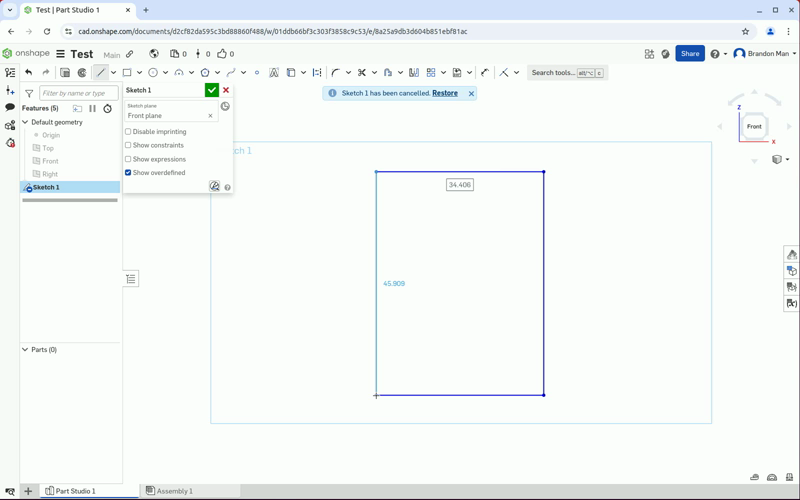
key(esc)
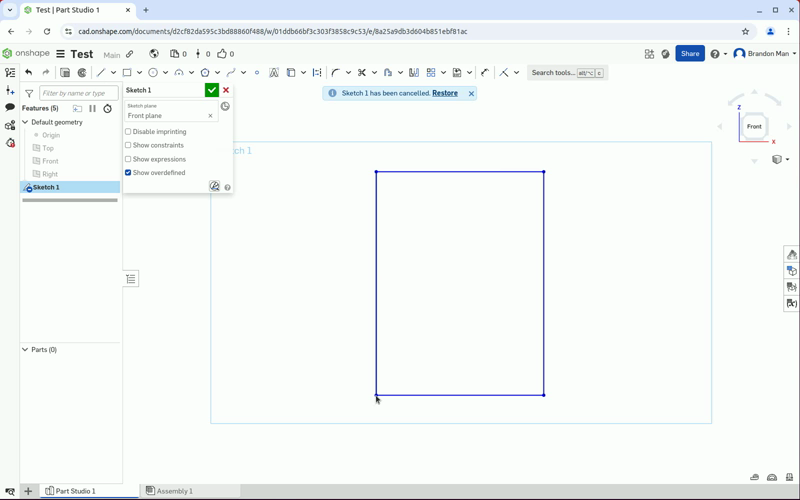
mouse_move(464, 226)
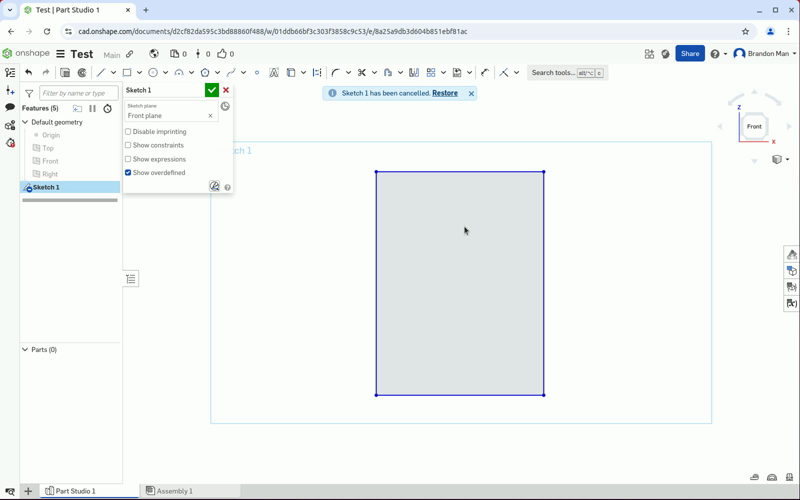
click(464, 226)
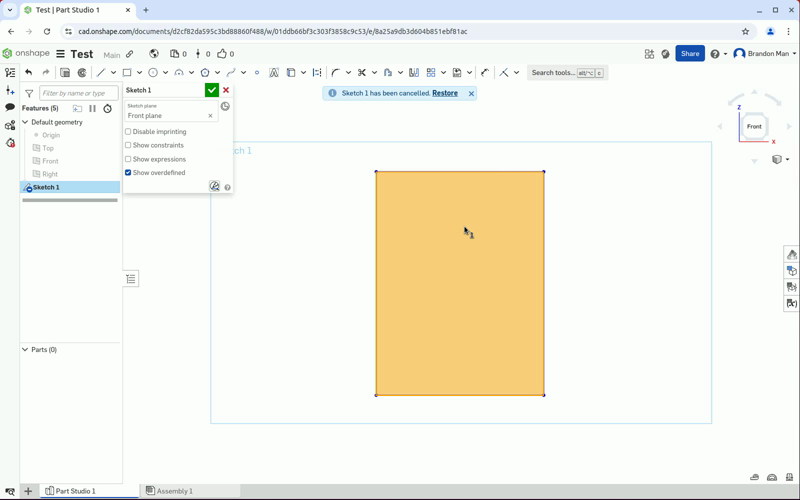
mouse_move(73, 352)
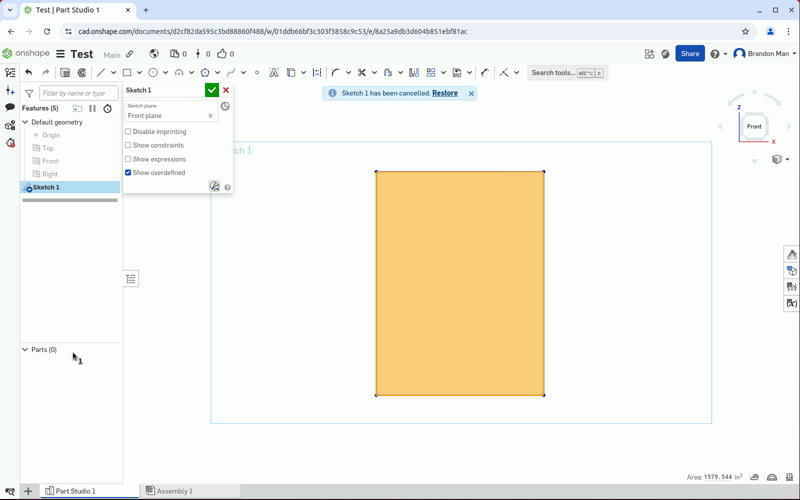
key(shift+y)
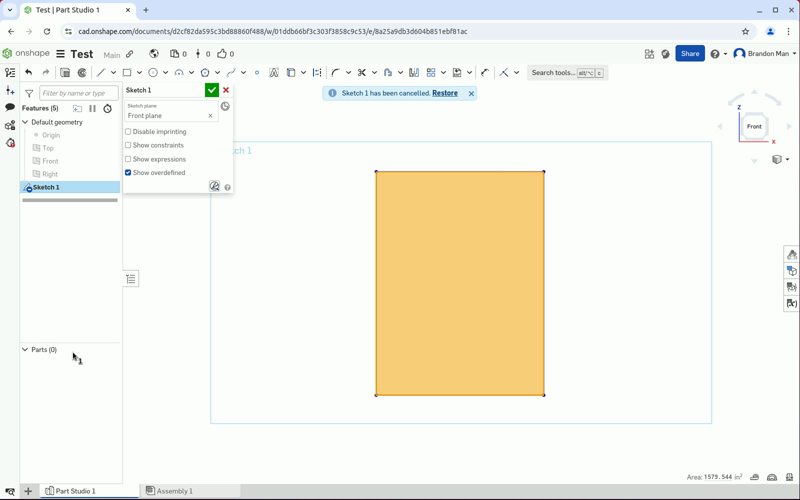
key(shift+e)
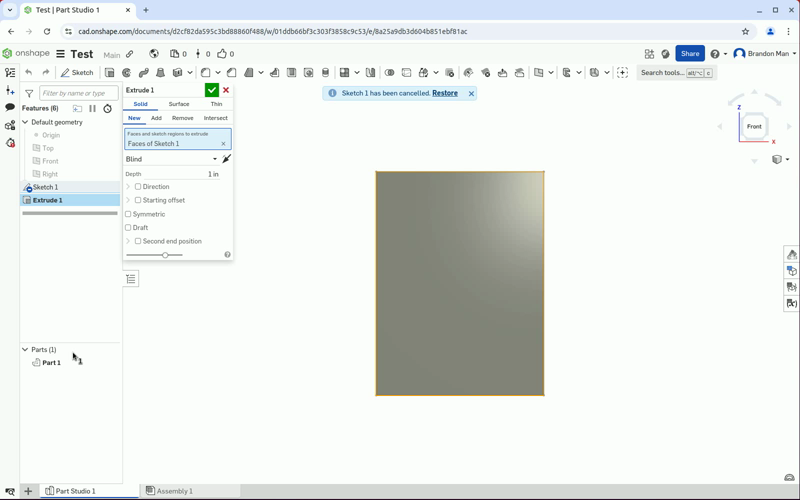
mouse_move(143, 106)
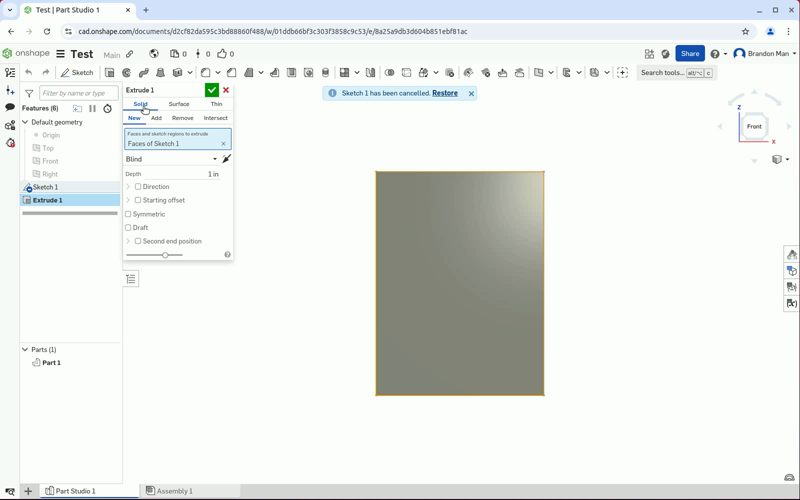
click(143, 106)
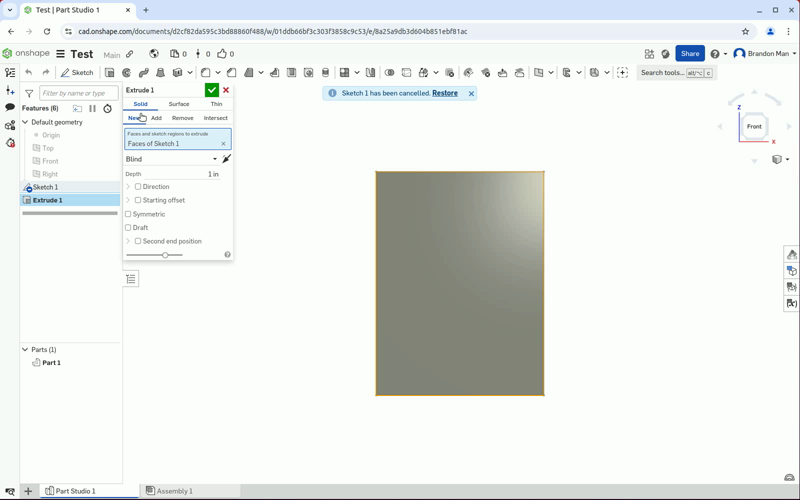
mouse_move(137, 120)
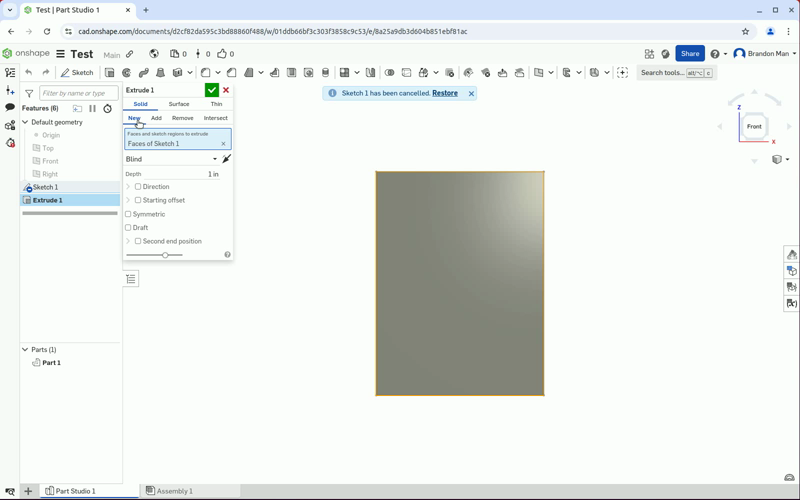
click(137, 120)
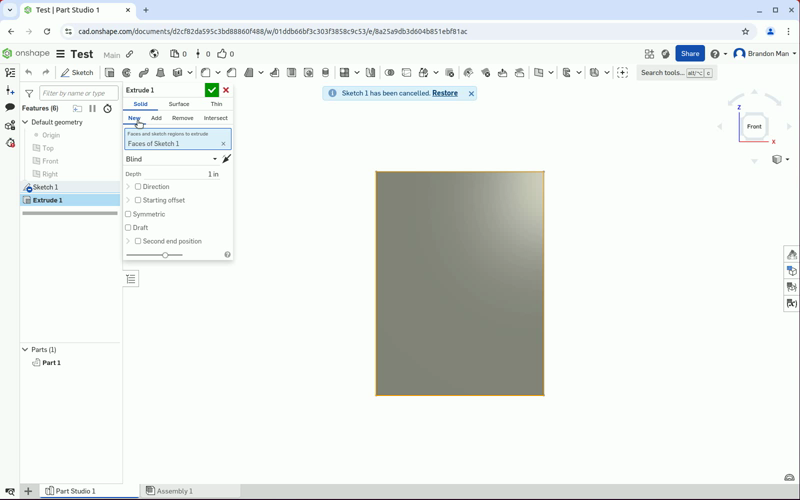
key(tab, 4)
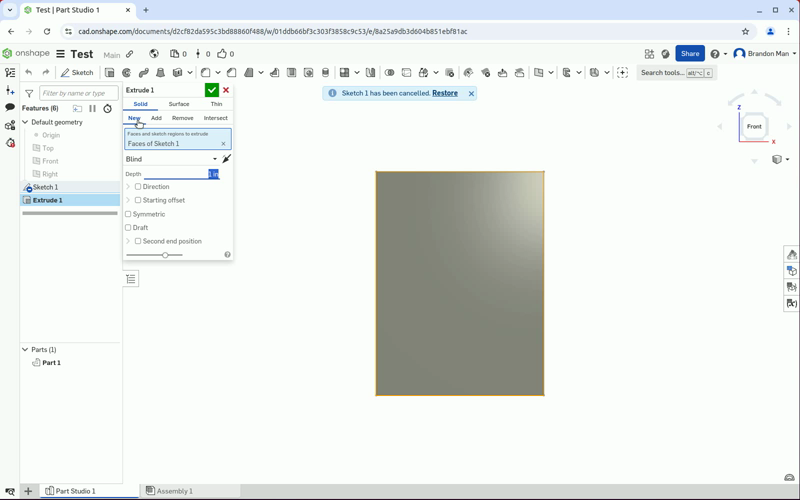
text(18.294)
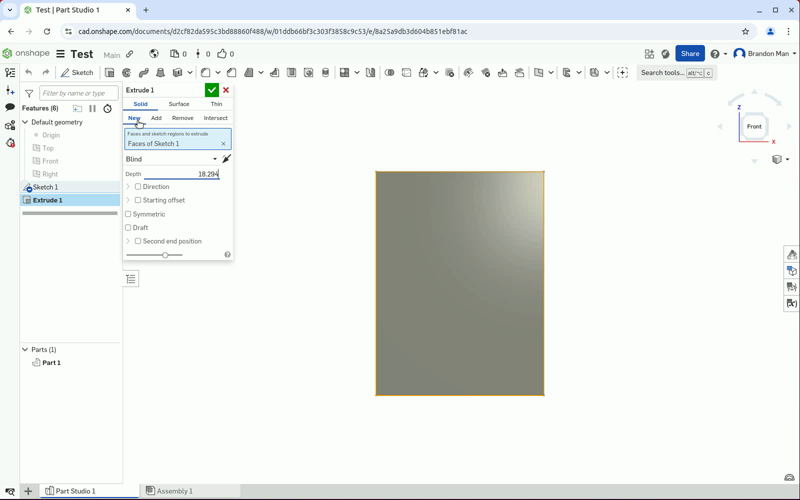
key(tab, 3)
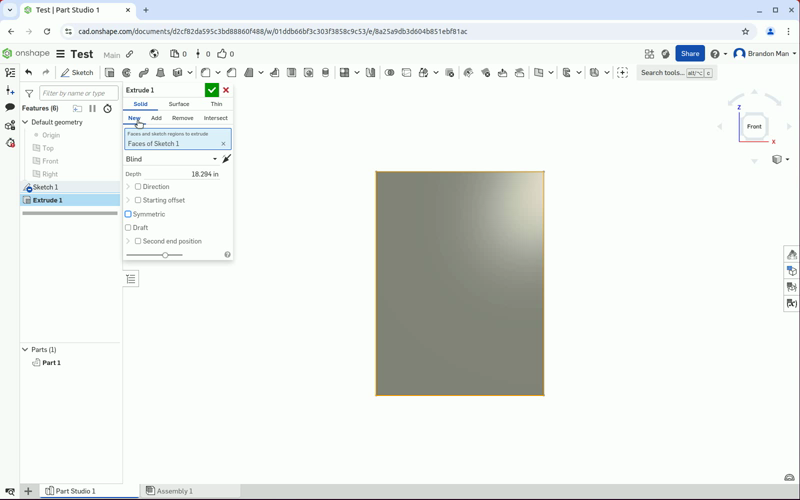
key(space)
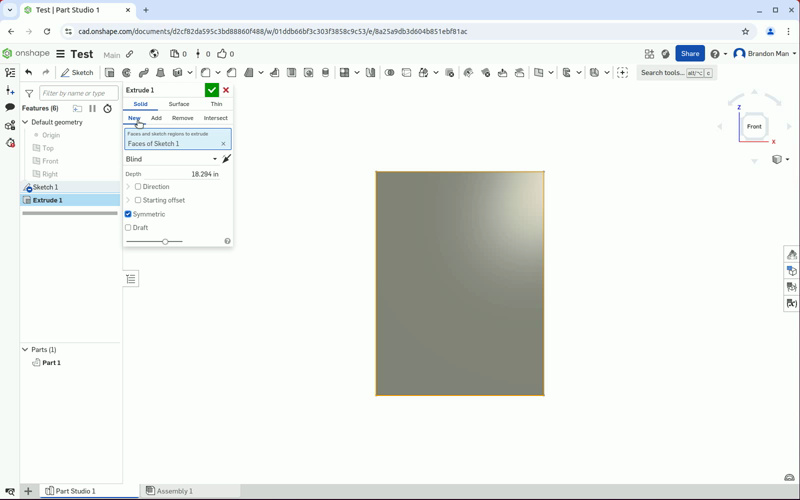
key(enter)
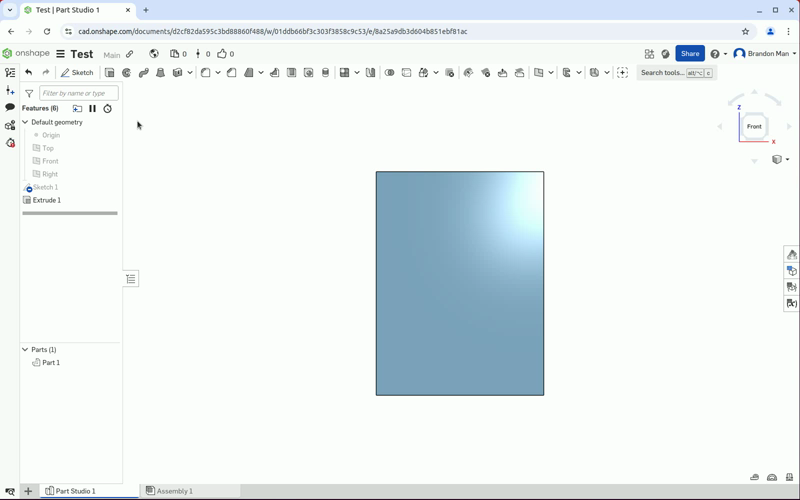
key(shift+h)
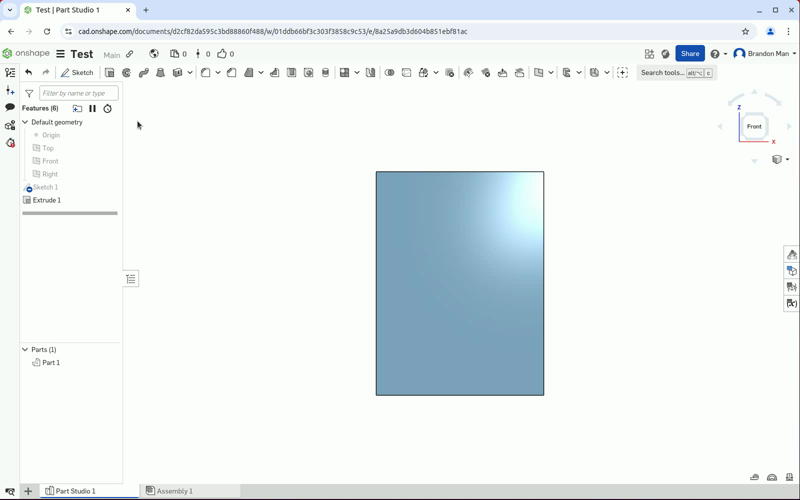
key(shift+h)
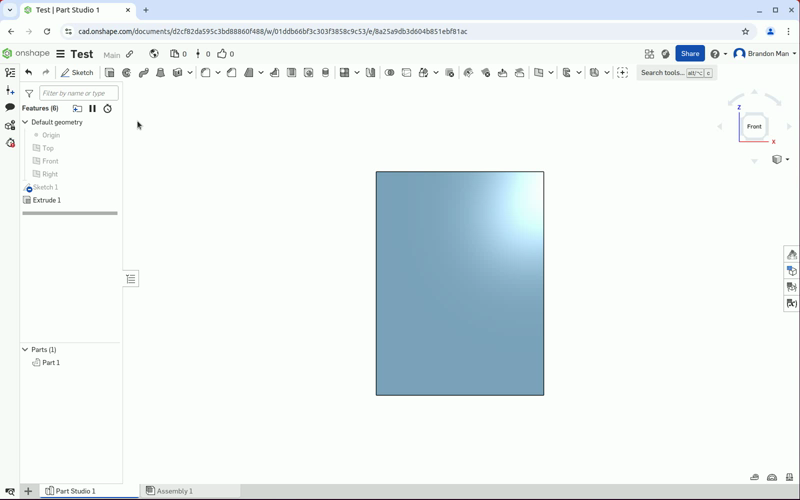
mouse_move(73, 189)
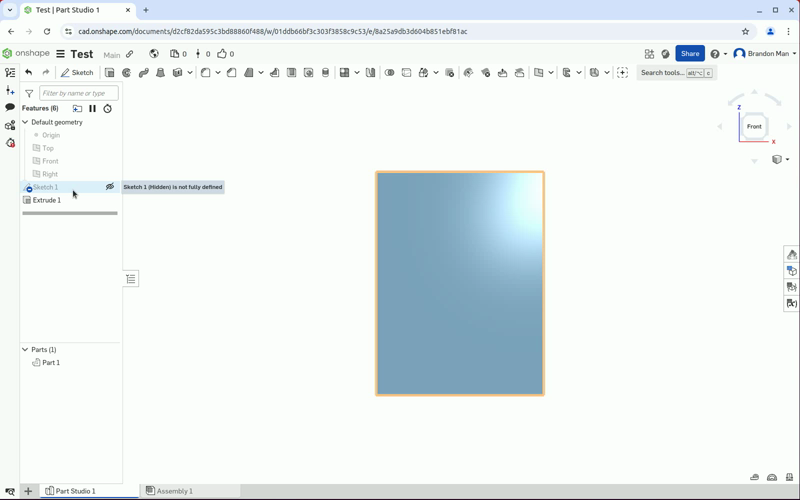
click(73, 189)
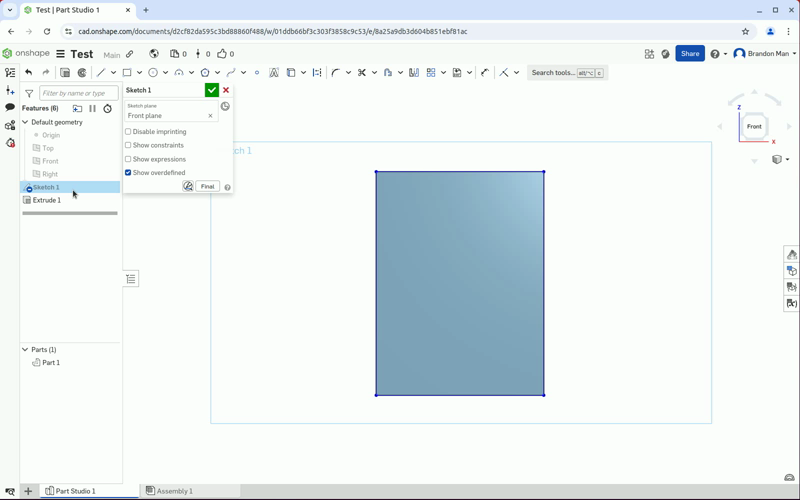
mouse_move(229, 92)
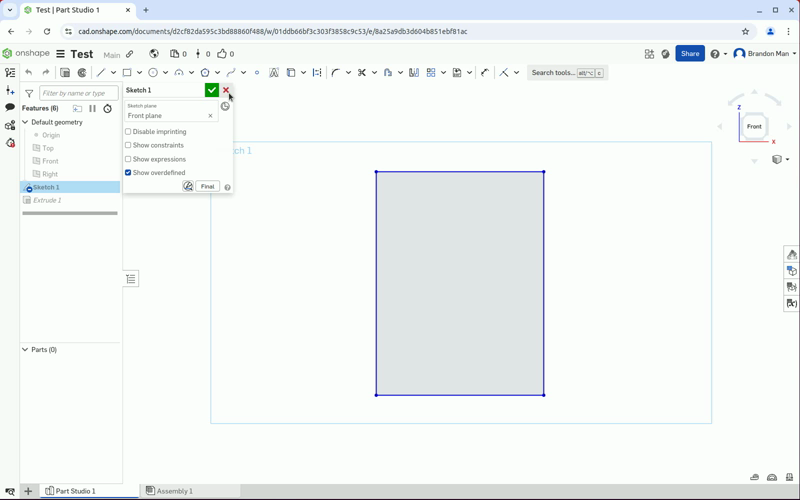
click(229, 92)
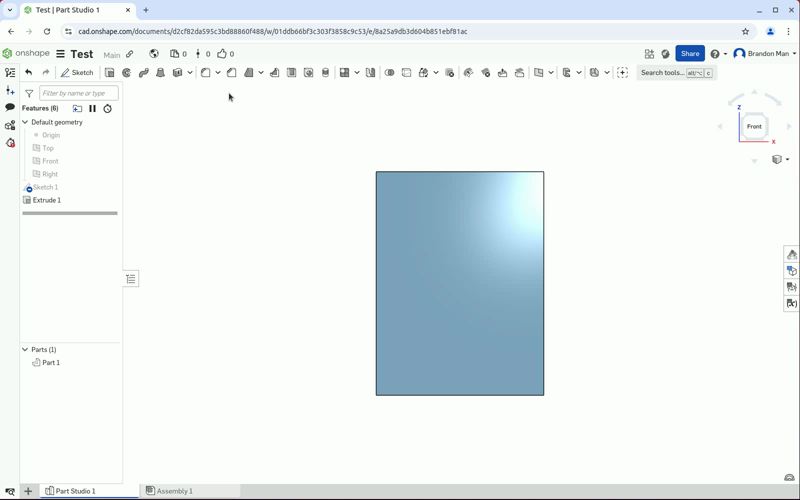
mouse_move(73, 352)
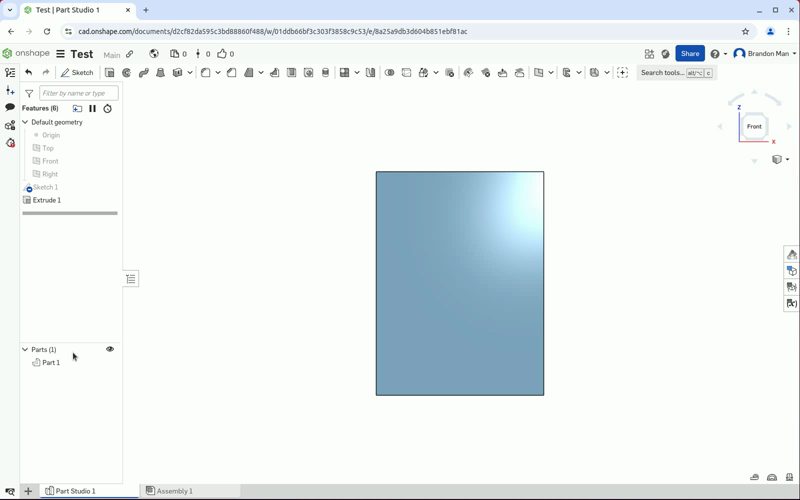
key(y)
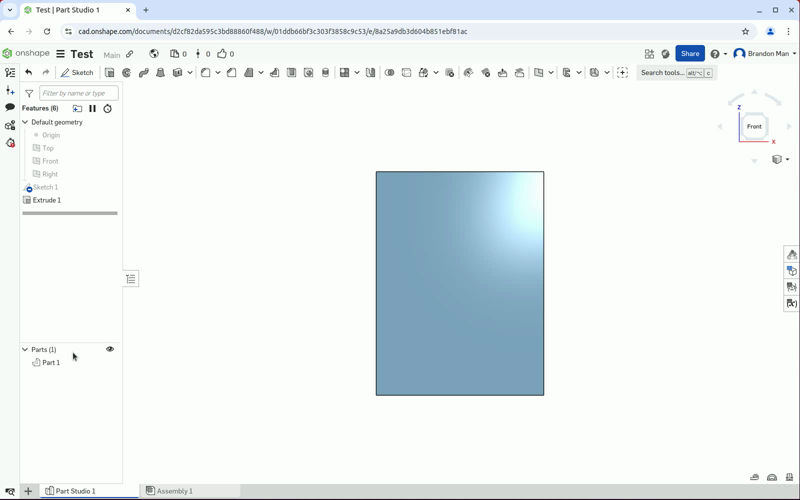
key(shift+p)
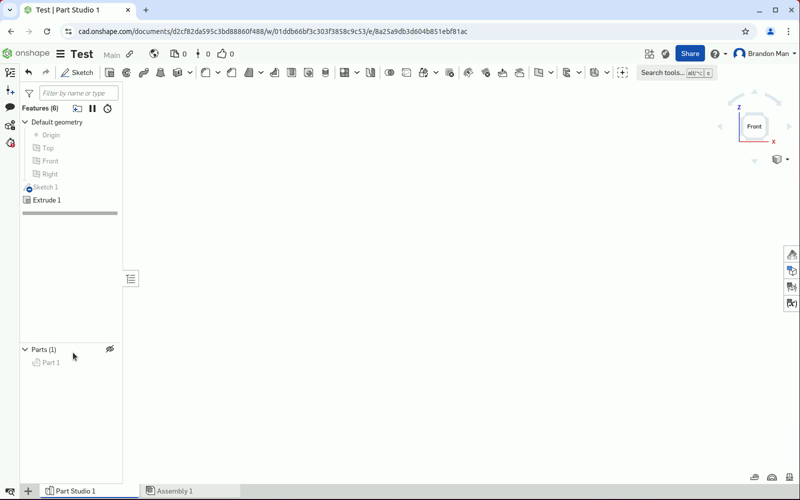
key(space)
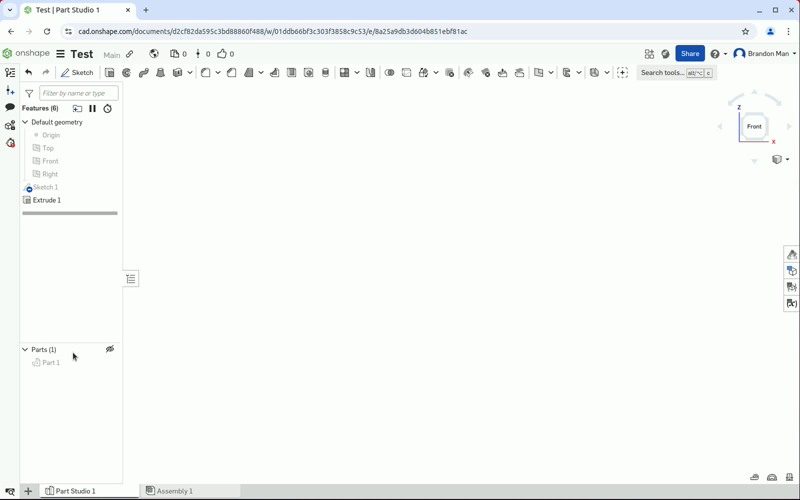
key_down(shift)
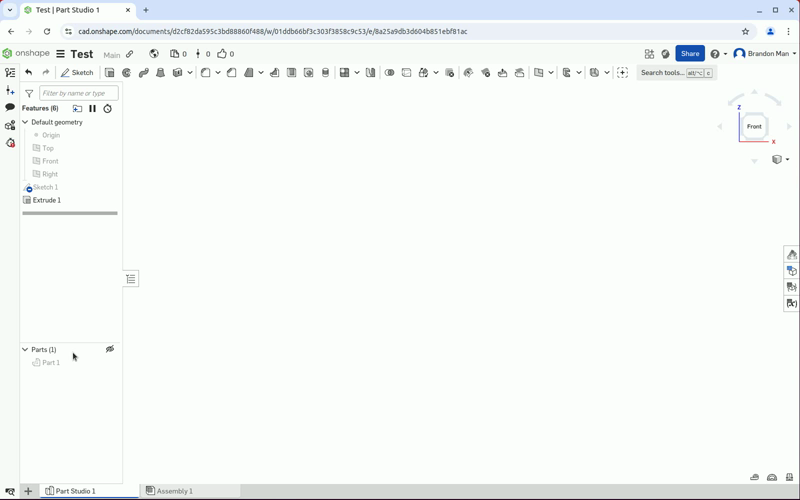
key(down)
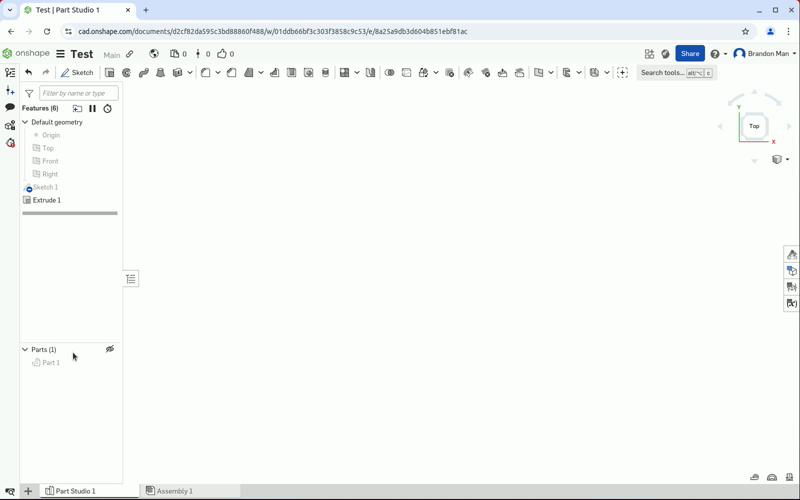
key_up(shift)
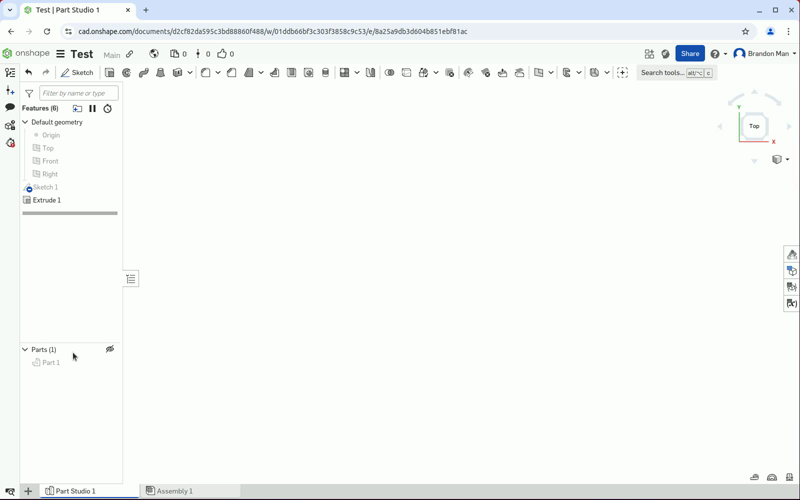
mouse_move(73, 352)
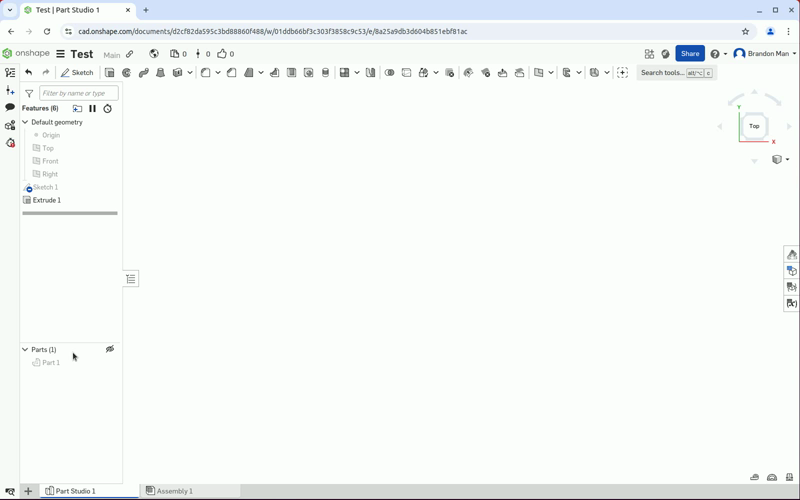
key(shift+y)
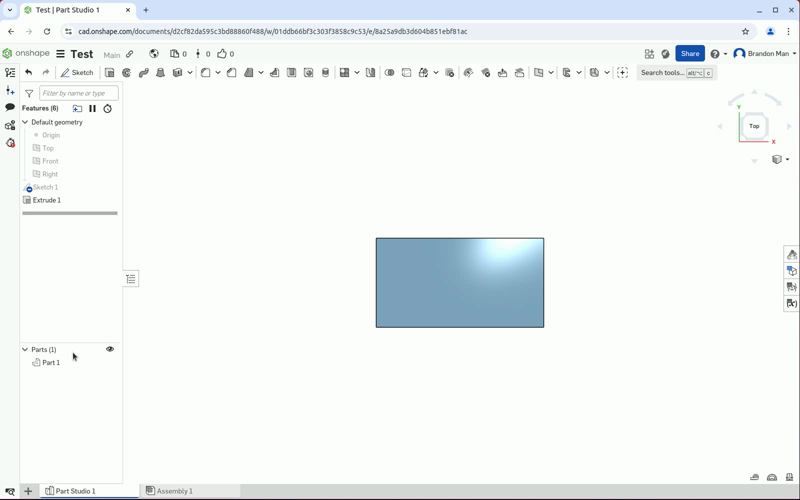
mouse_move(541, 75)
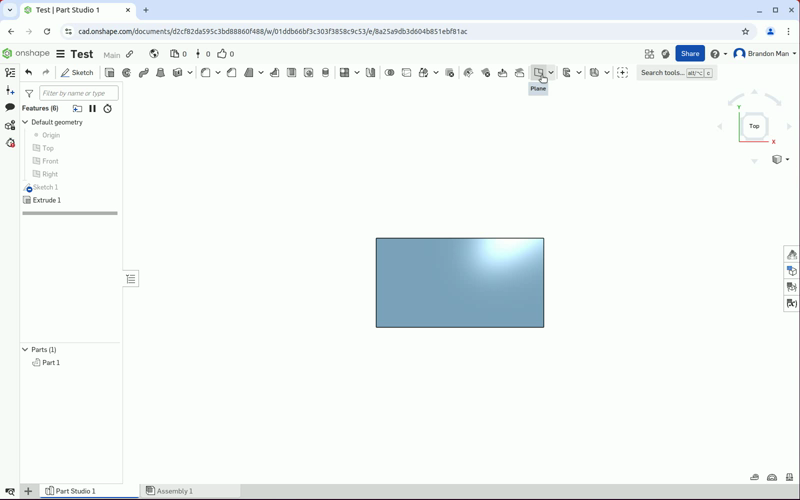
click(541, 75)
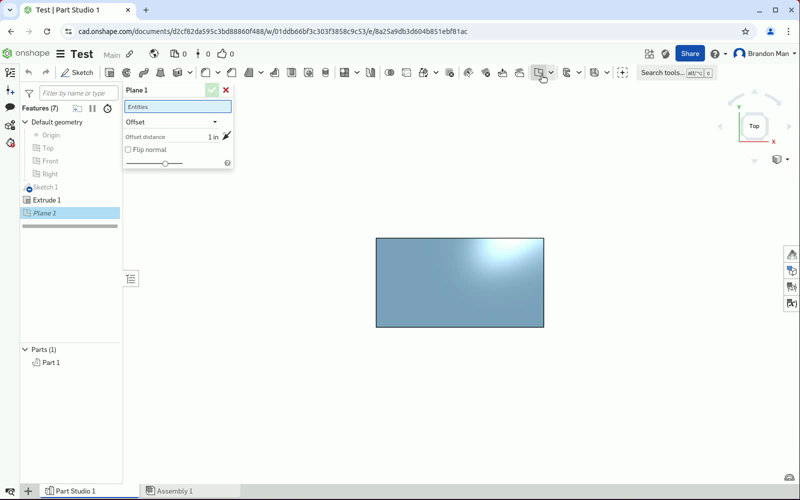
mouse_move(73, 150)
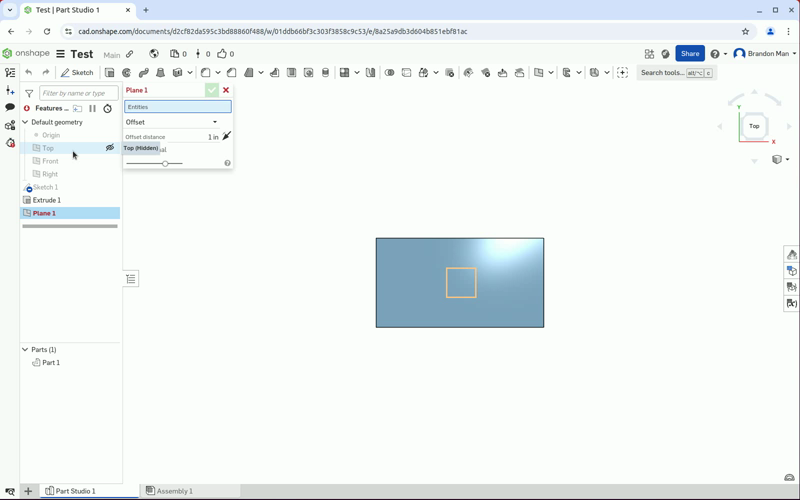
click(73, 150)
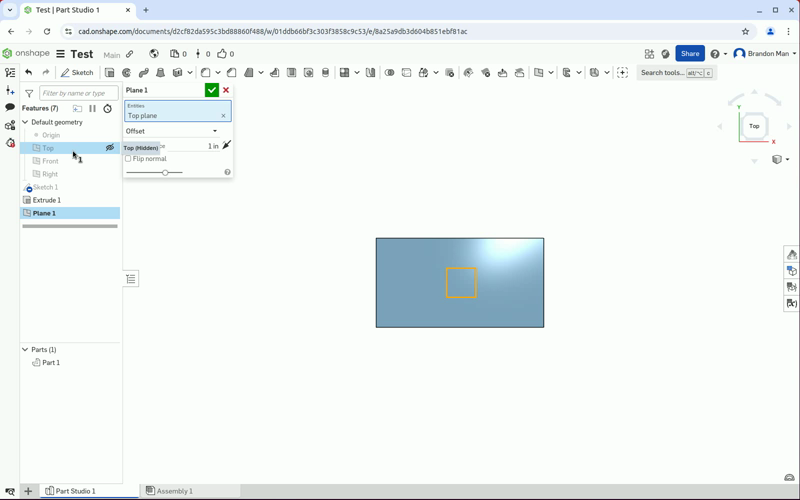
key(tab, 2)
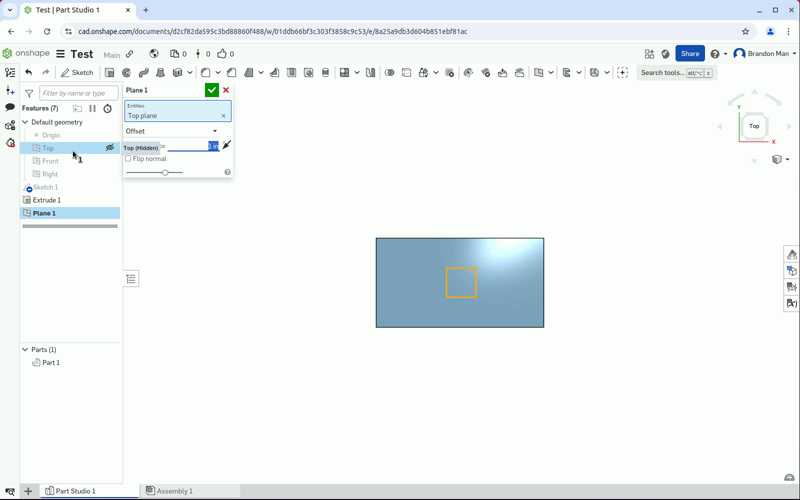
text(23.108)
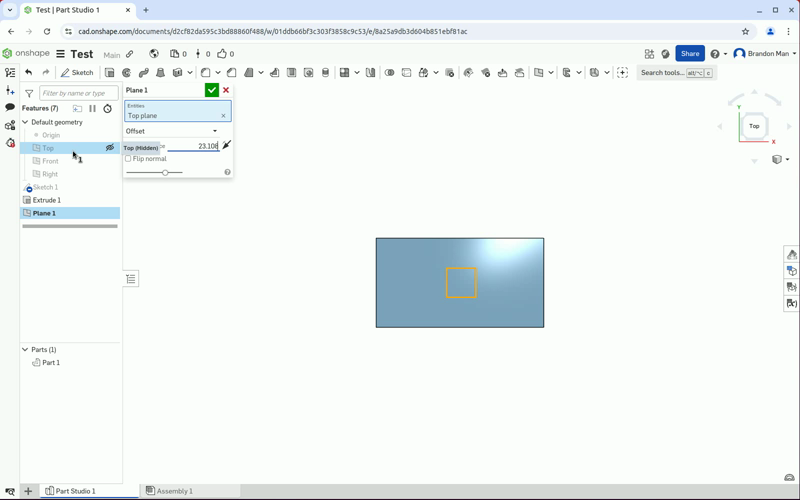
key(enter, 2)
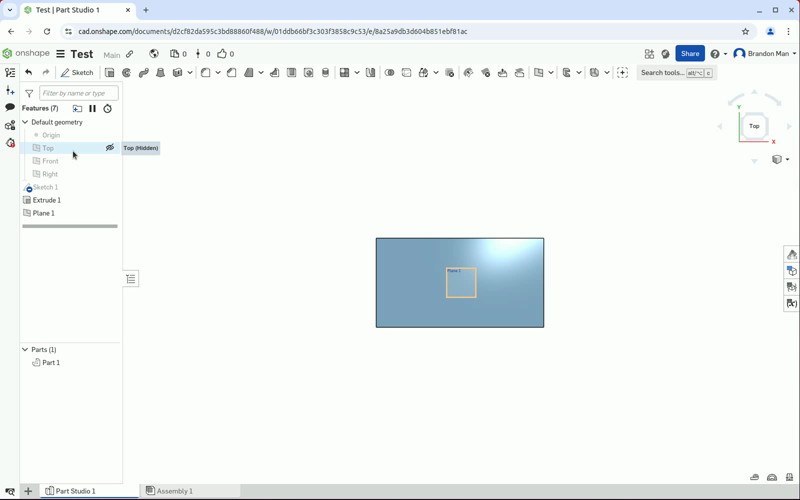
key(shift+s)
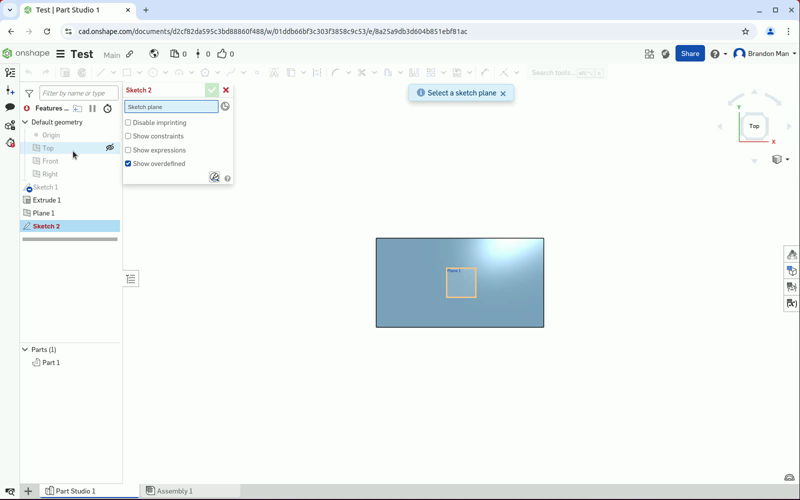
mouse_move(73, 215)
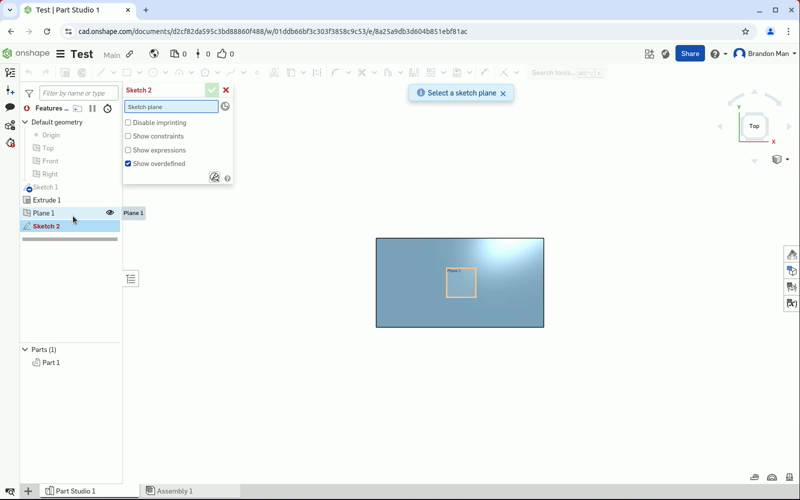
click(73, 215)
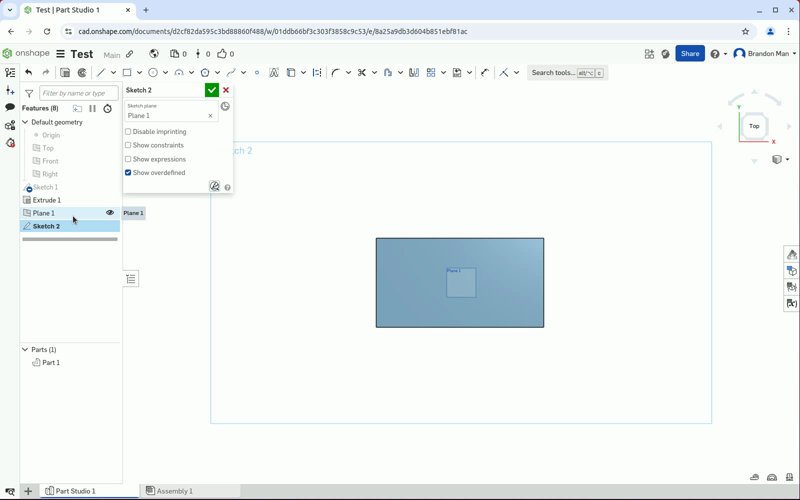
mouse_move(73, 352)
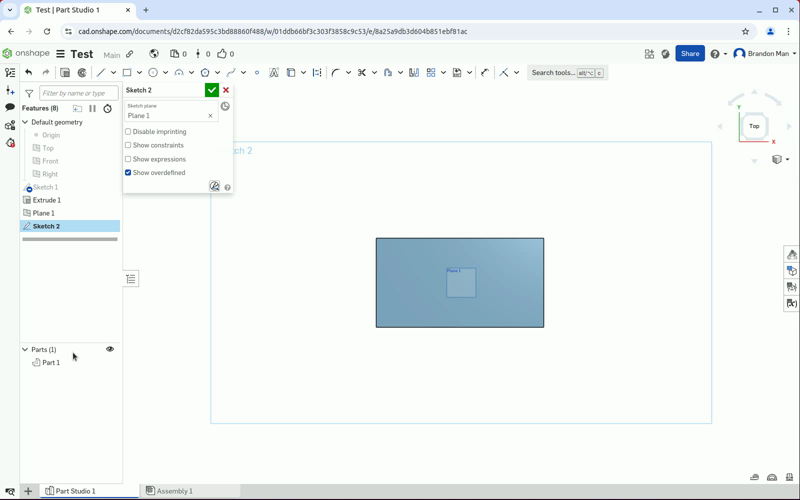
key(y)
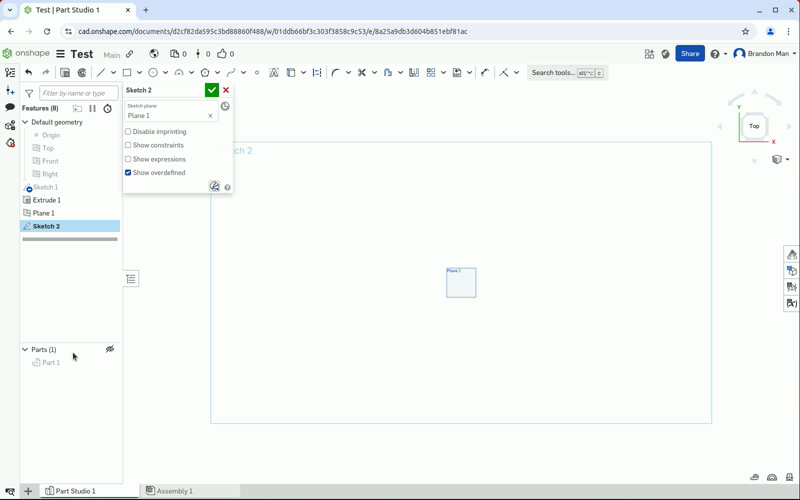
key(c)
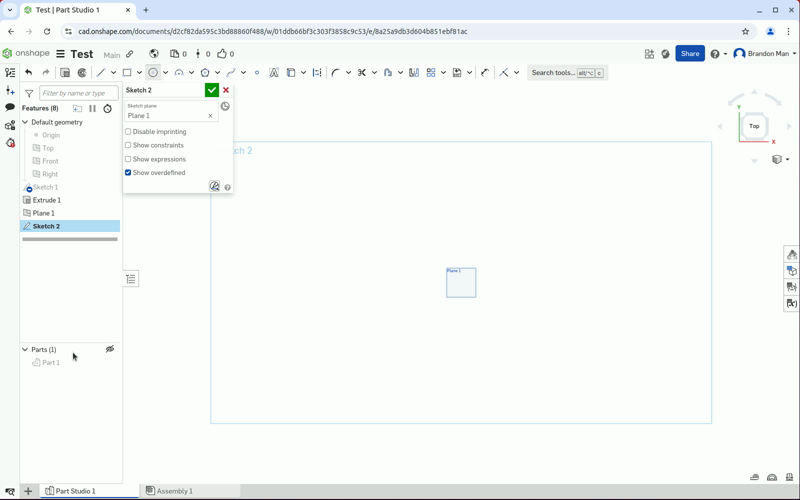
key_down(shift)
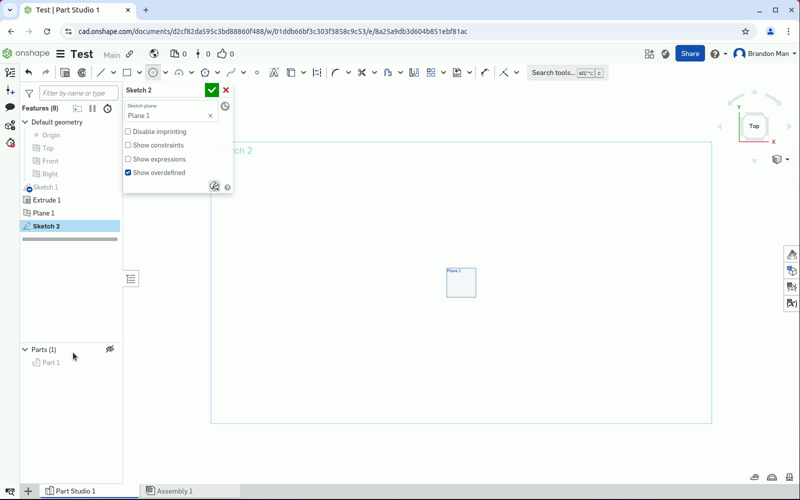
mouse_move(433, 282)
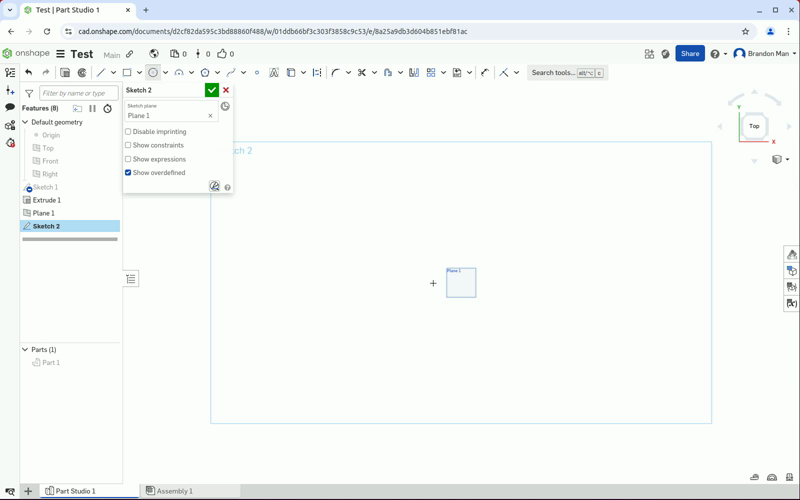
click(433, 282)
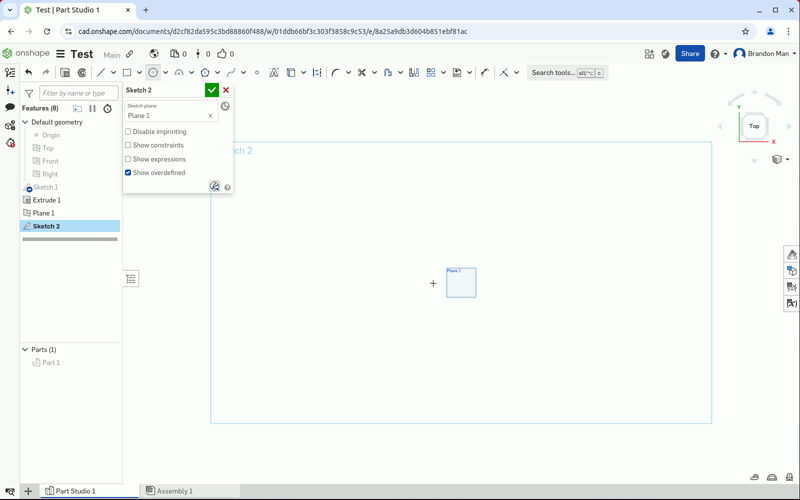
key_up(shift)
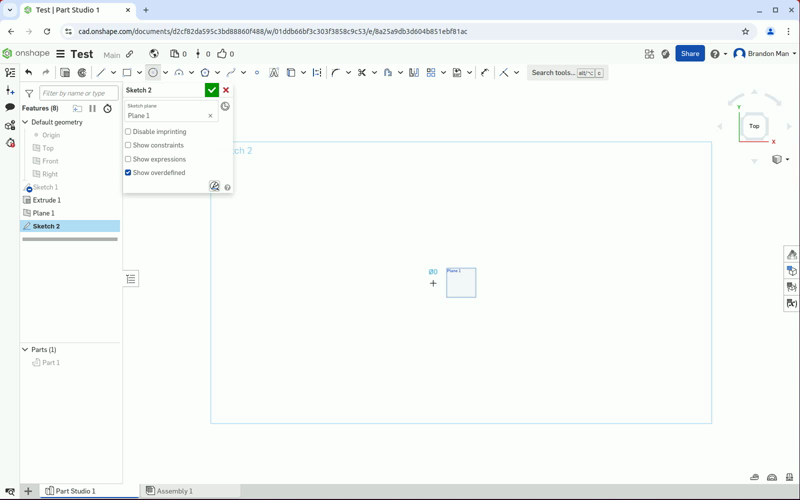
mouse_move(455, 282)
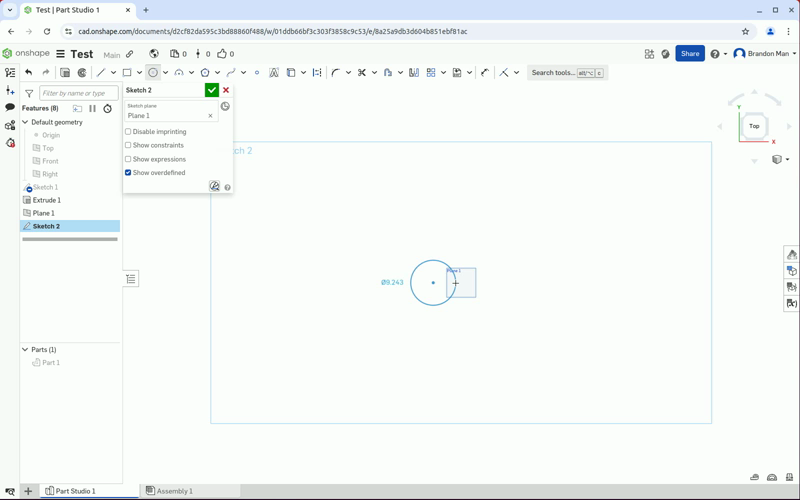
click(455, 282)
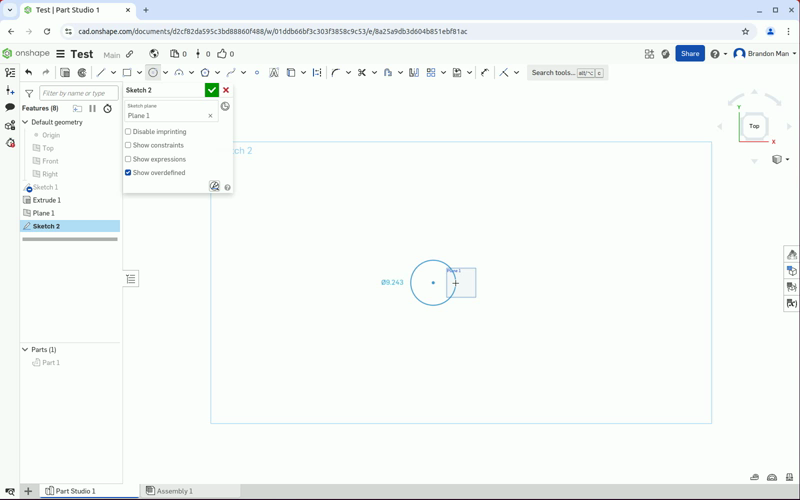
key(esc)
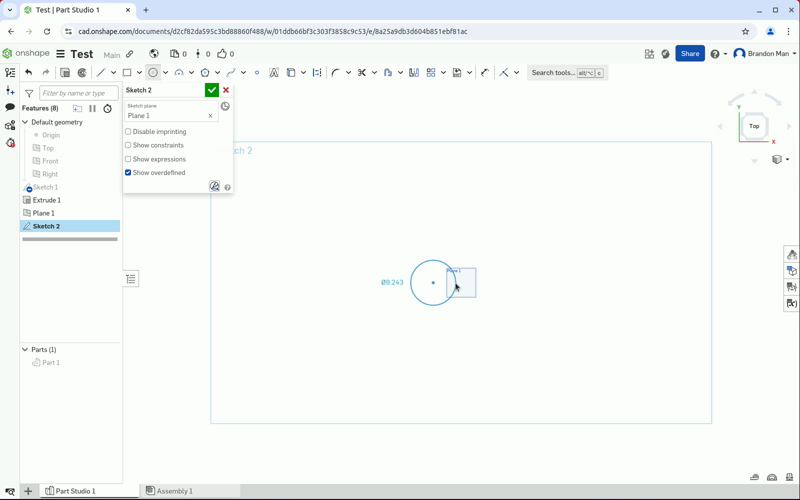
mouse_move(416, 283)
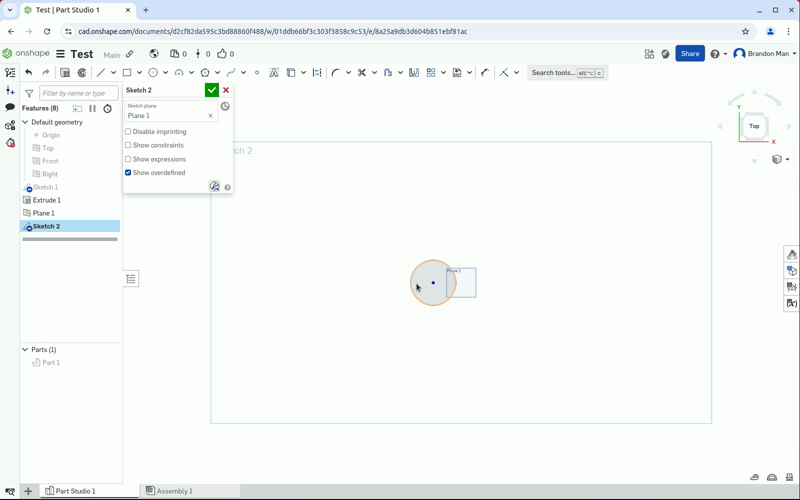
scroll(6)
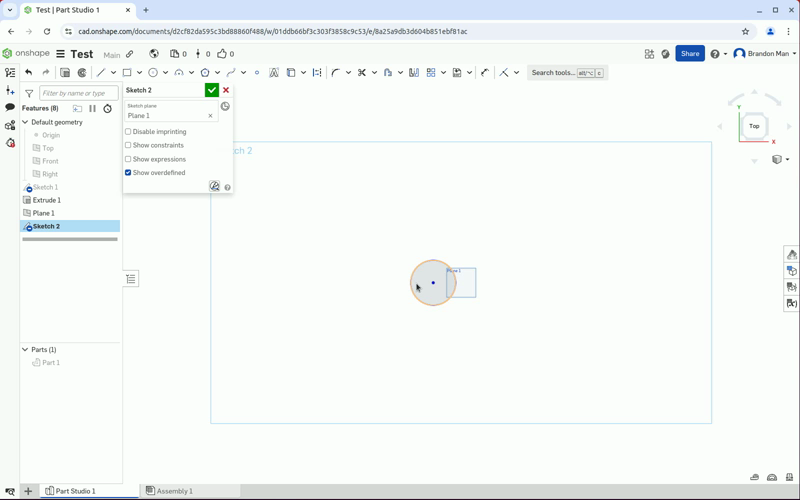
scroll(6)
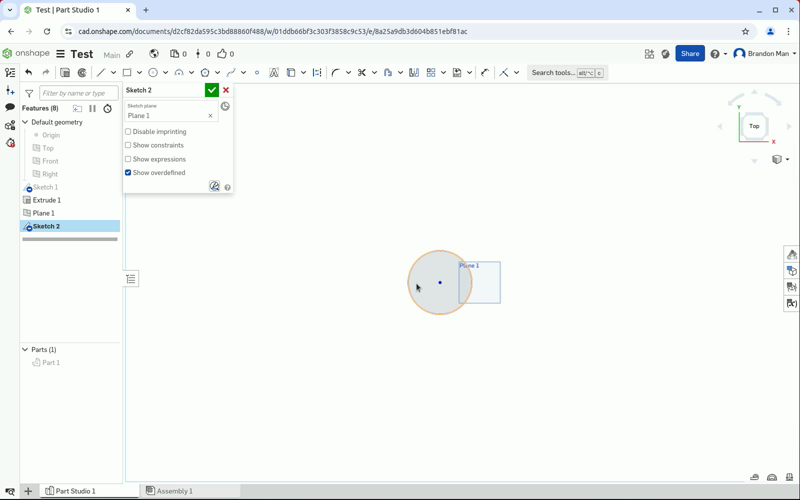
scroll(6)
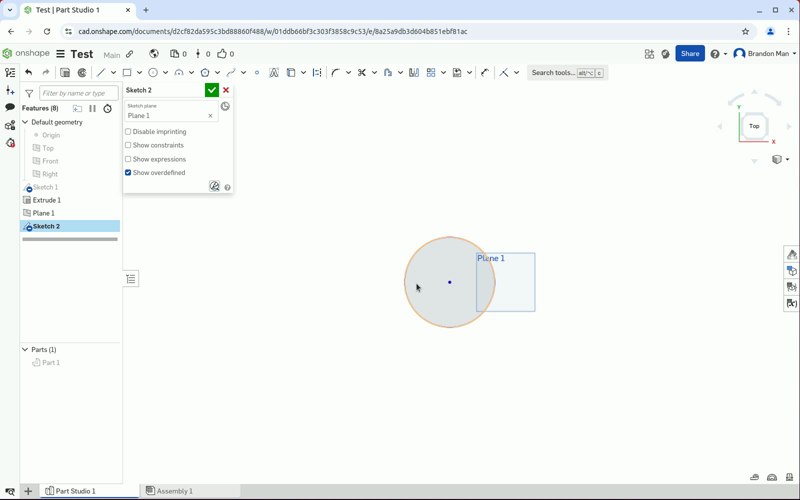
scroll(6)
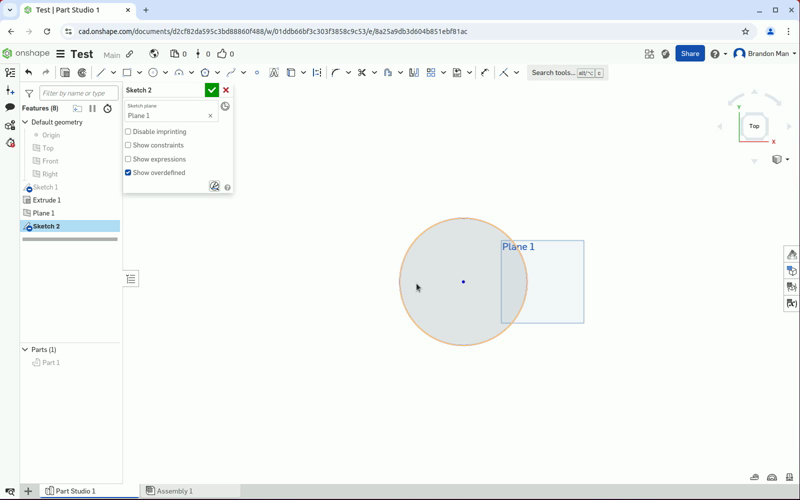
scroll(6)
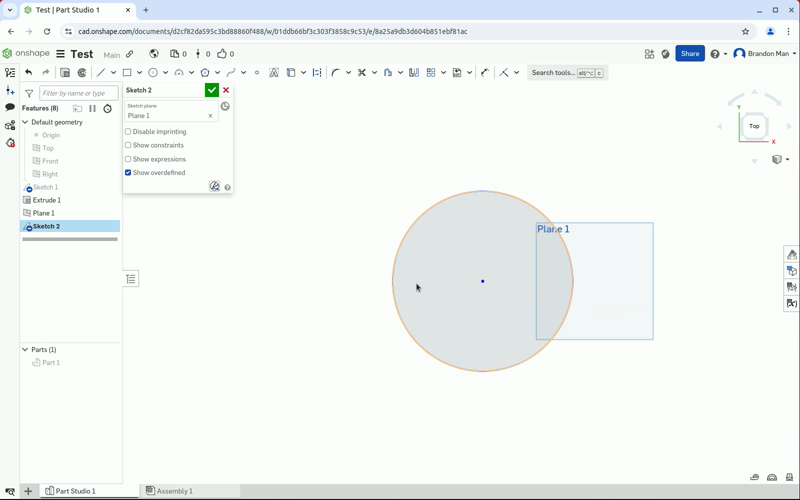
scroll(6)
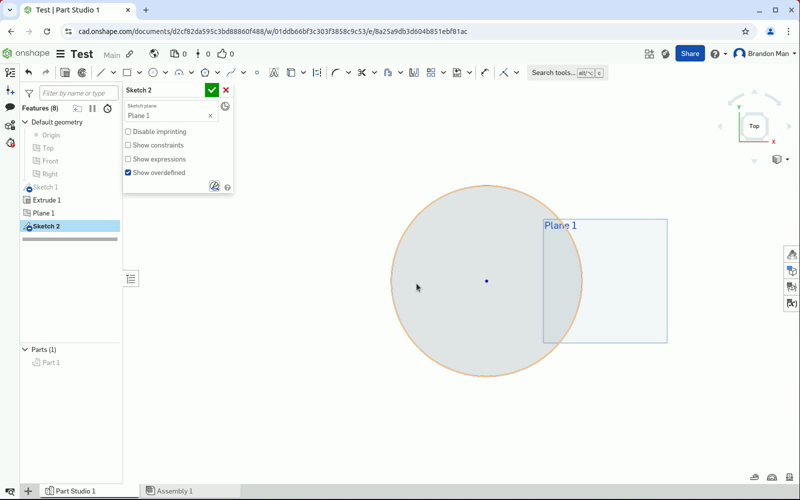
scroll(6)
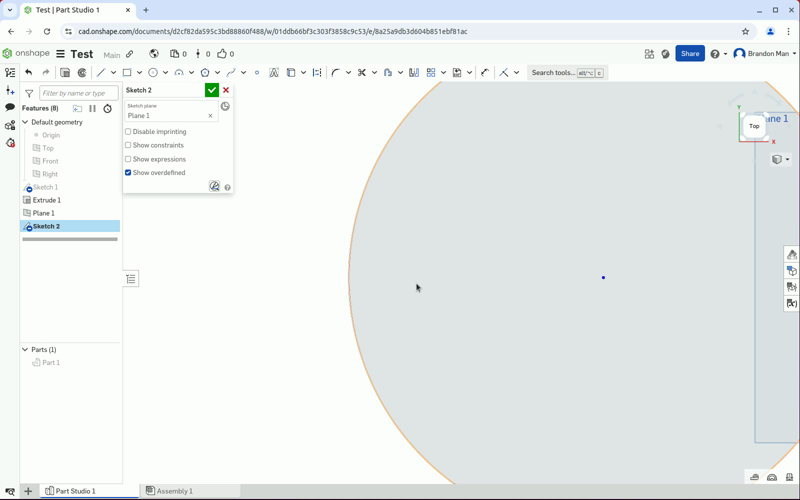
click(416, 283)
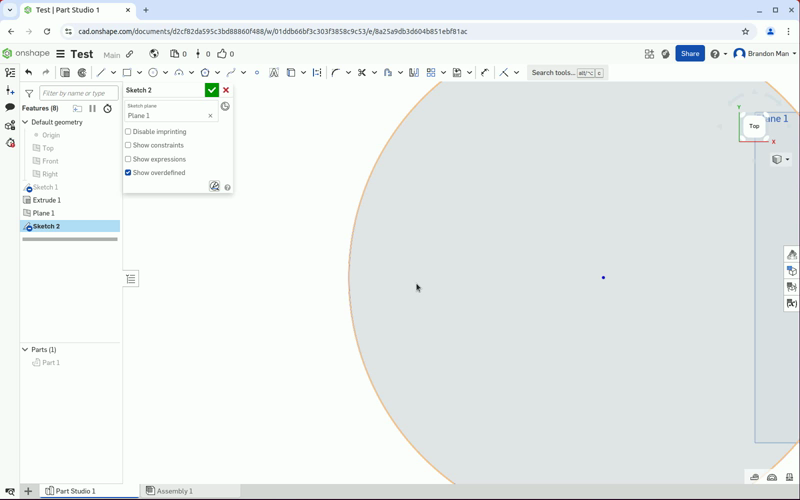
scroll(-6)
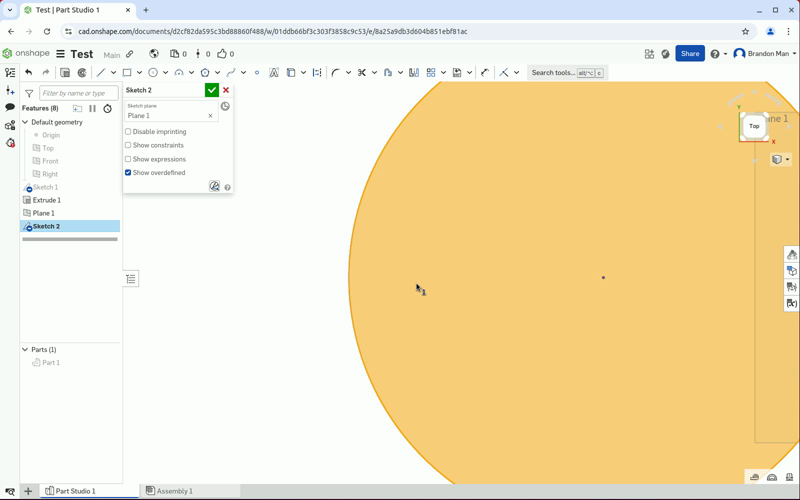
scroll(-6)
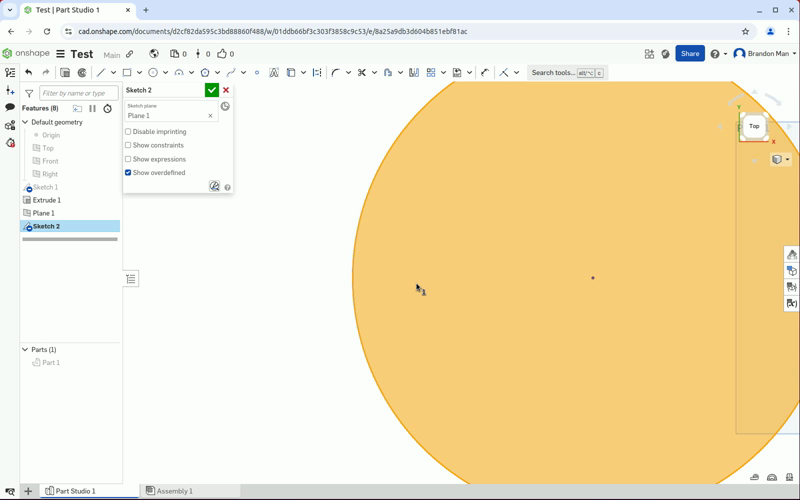
scroll(-6)
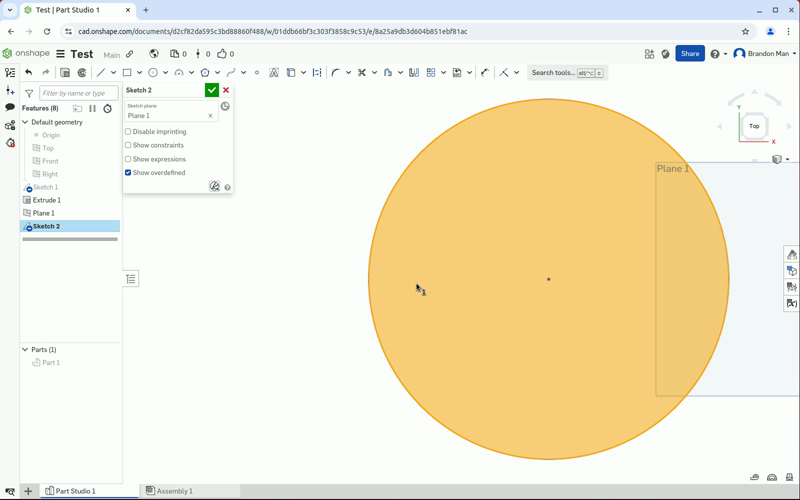
scroll(-6)
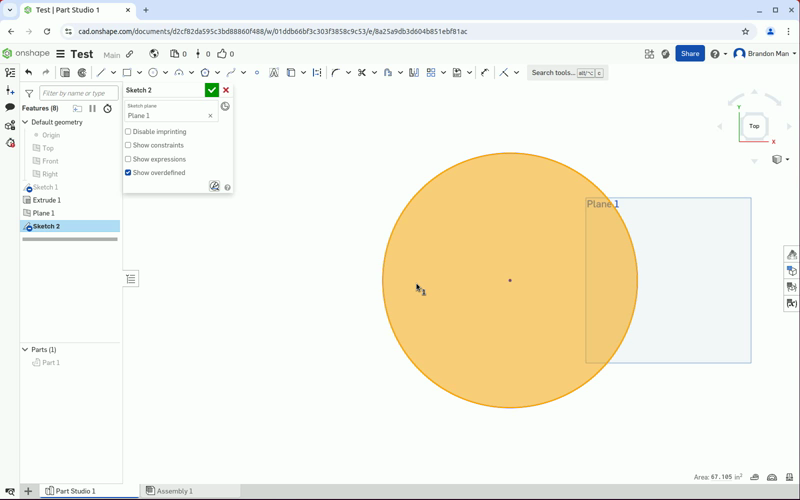
scroll(-6)
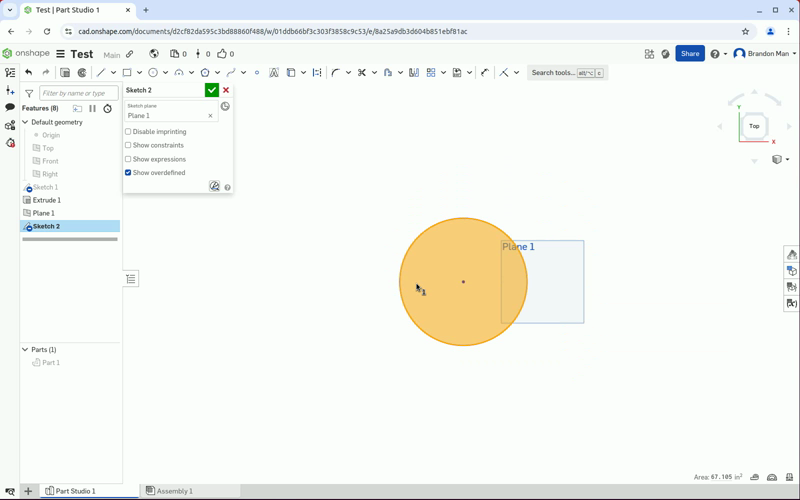
scroll(-6)
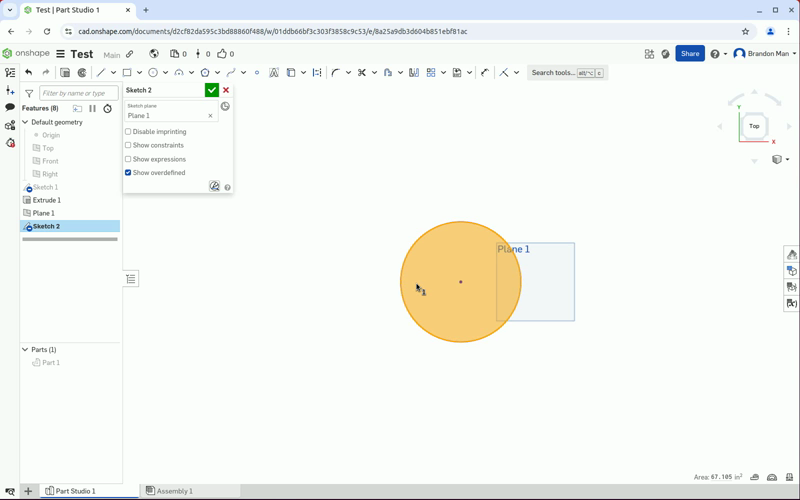
scroll(-6)
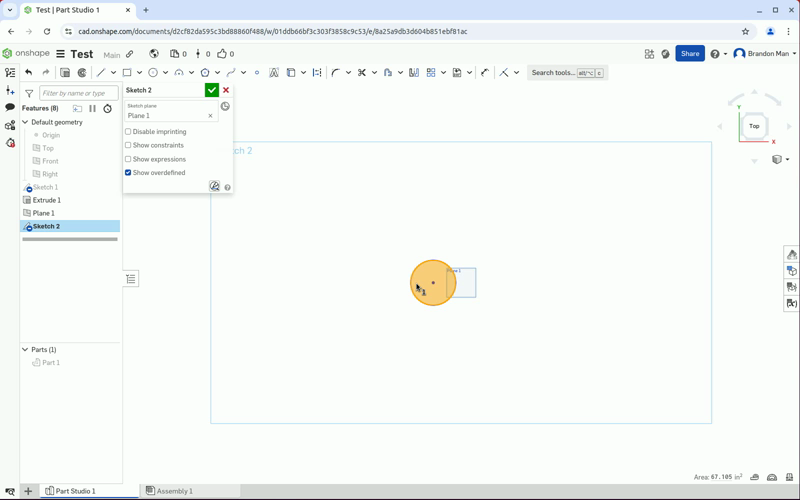
mouse_move(73, 352)
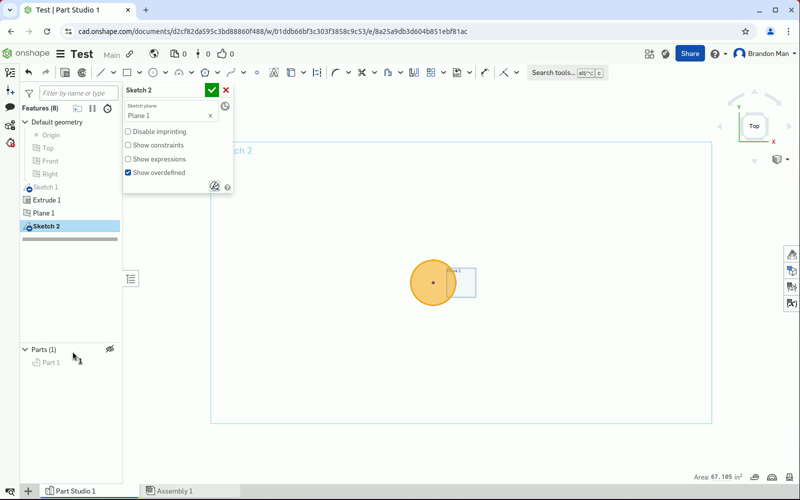
key(shift+y)
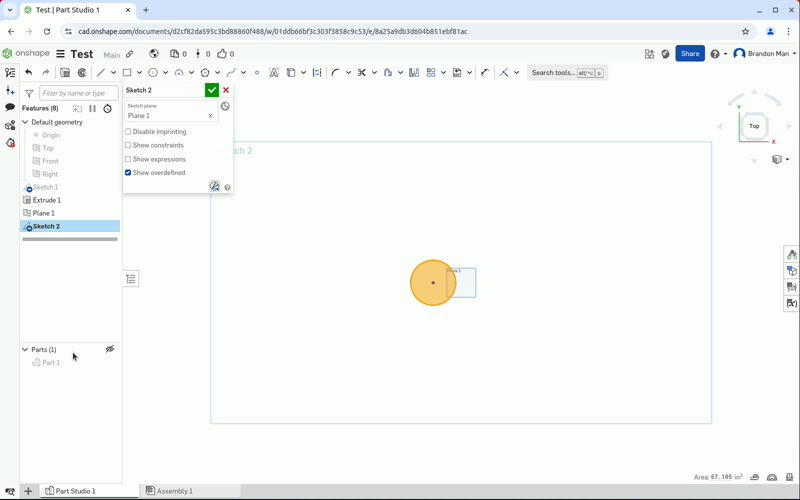
key(shift+e)
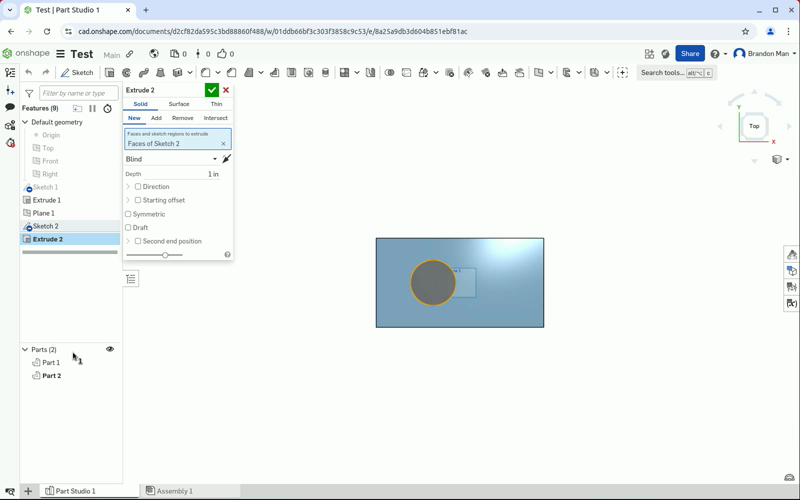
mouse_move(143, 106)
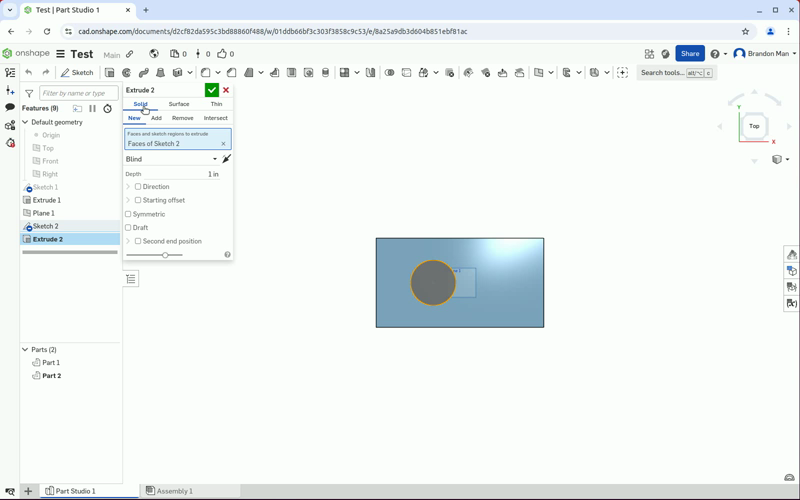
click(143, 106)
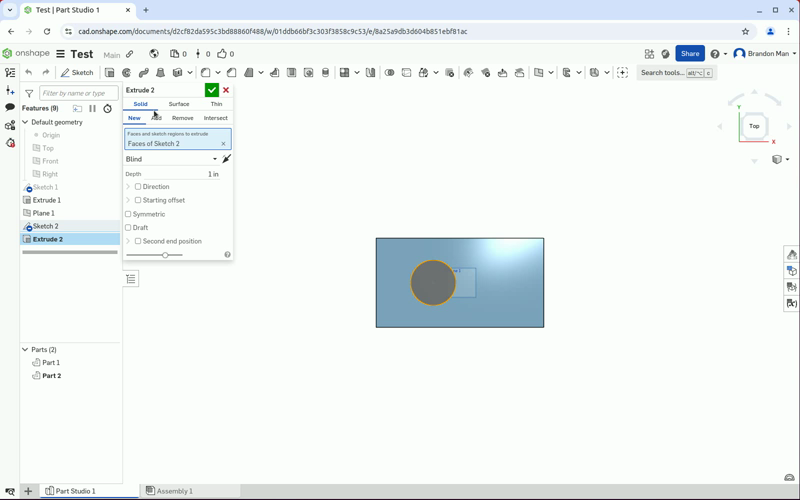
mouse_move(186, 120)
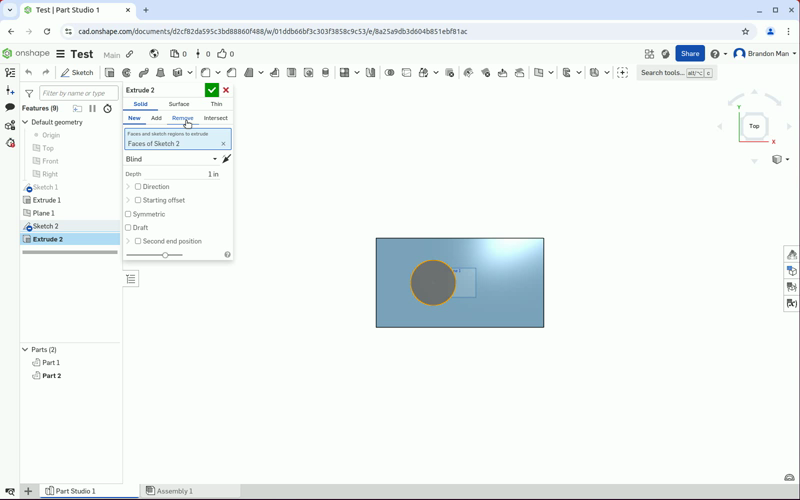
click(186, 120)
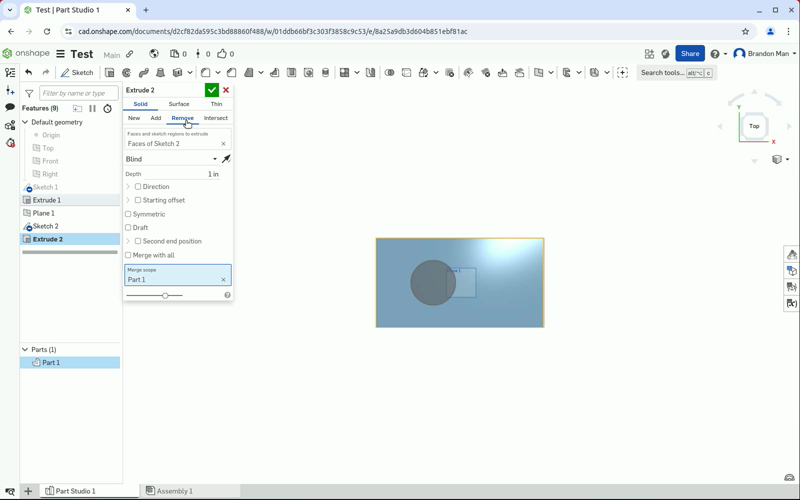
key(tab, 4)
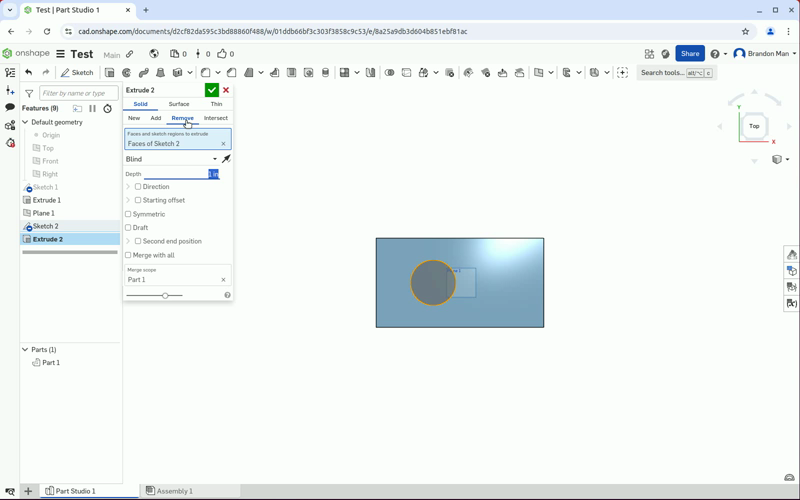
text(30.811)
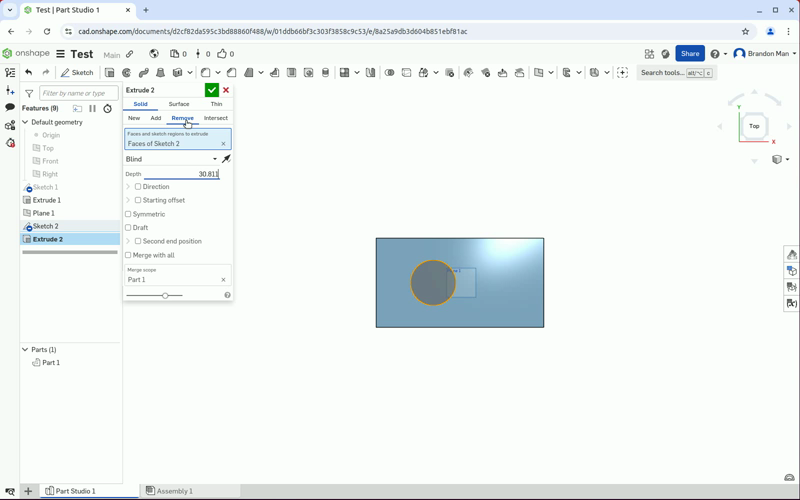
key(tab, 6)
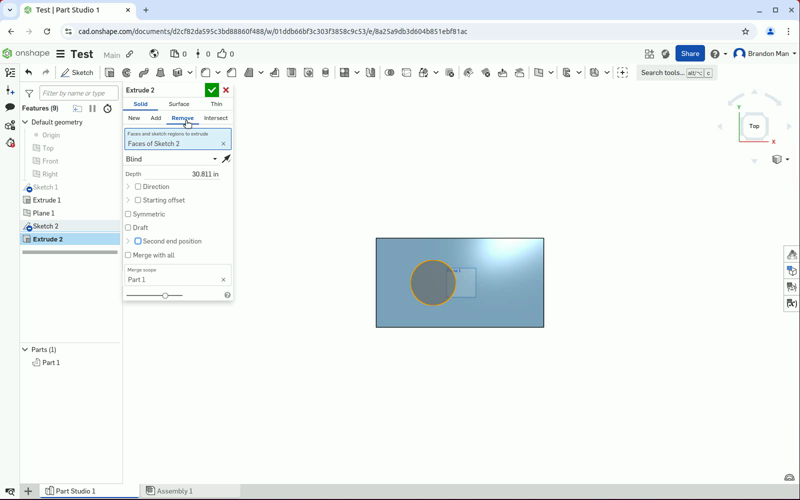
key(space)
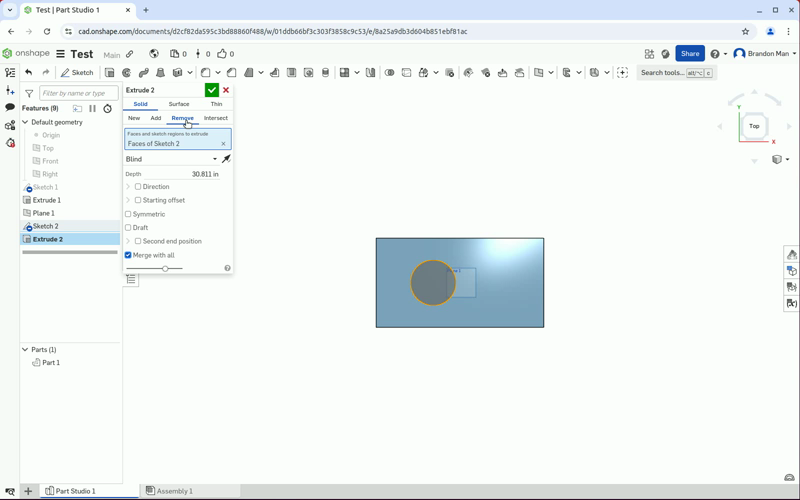
key(enter)
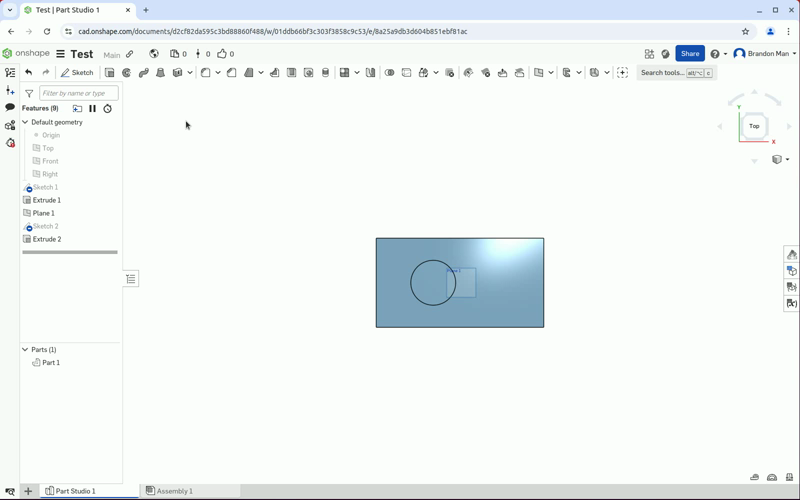
key(shift+h)
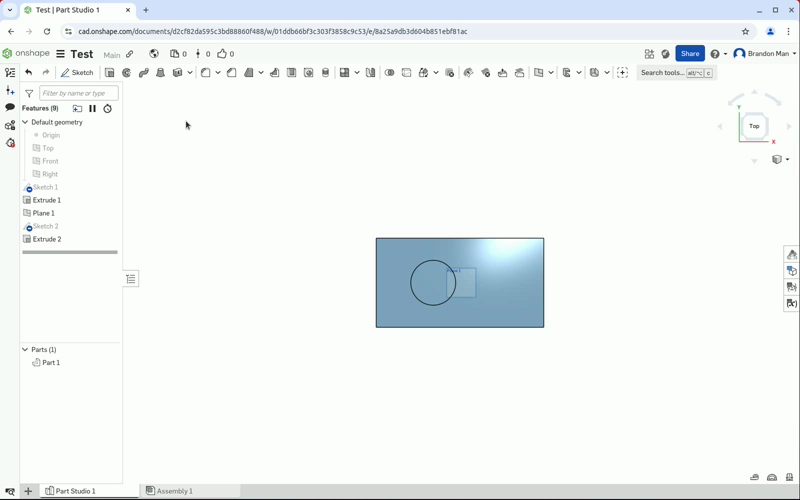
key(shift+h)
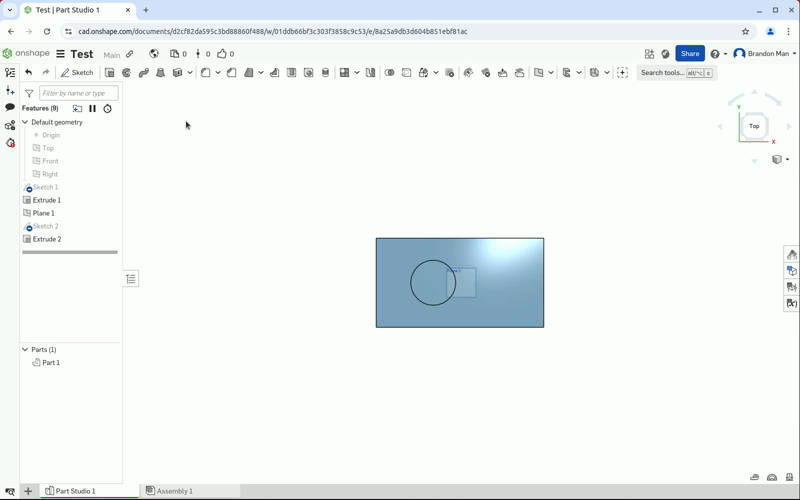
mouse_move(73, 189)
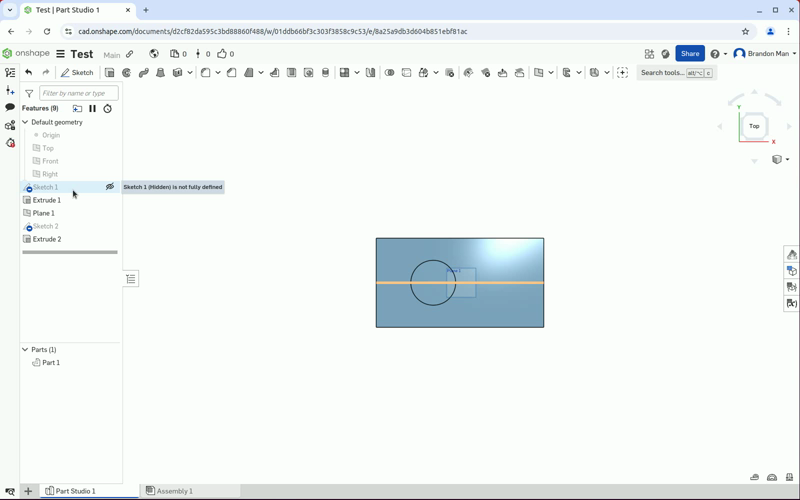
click(73, 189)
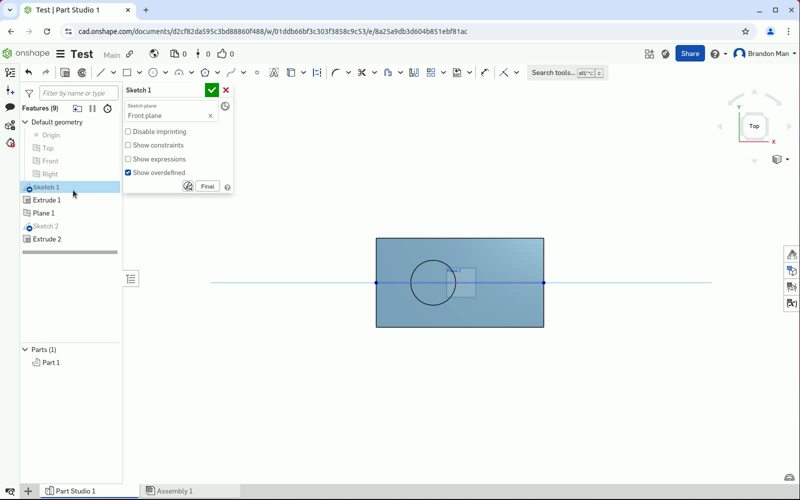
mouse_move(229, 92)
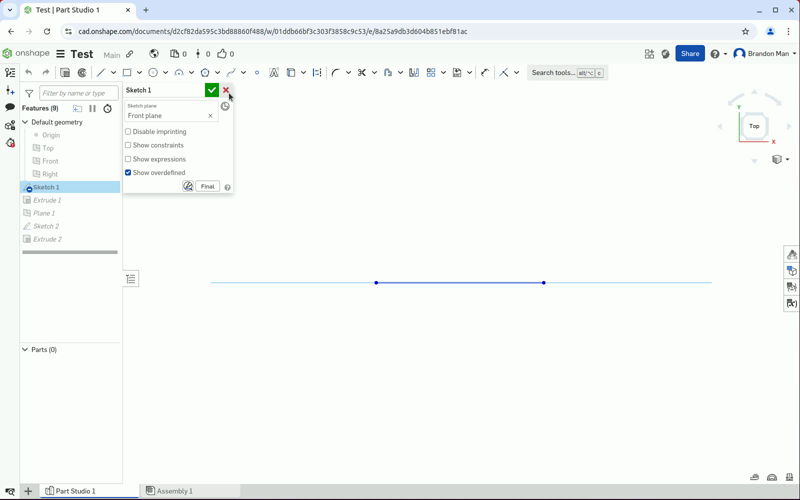
click(229, 92)
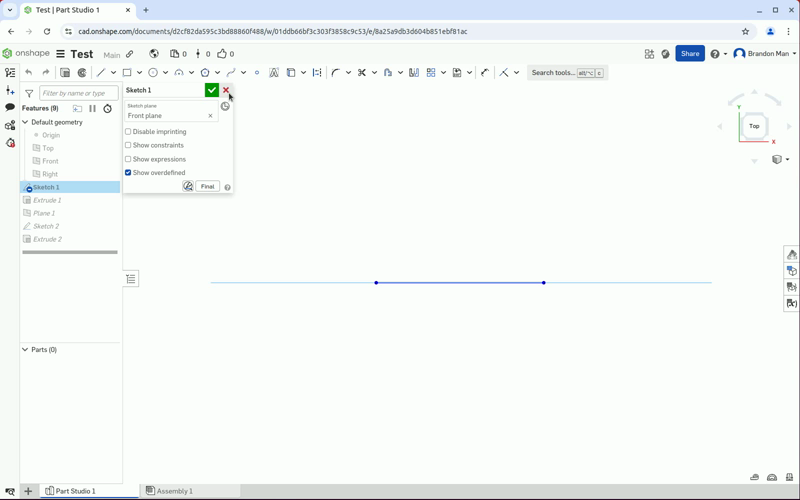
key(shift+s)
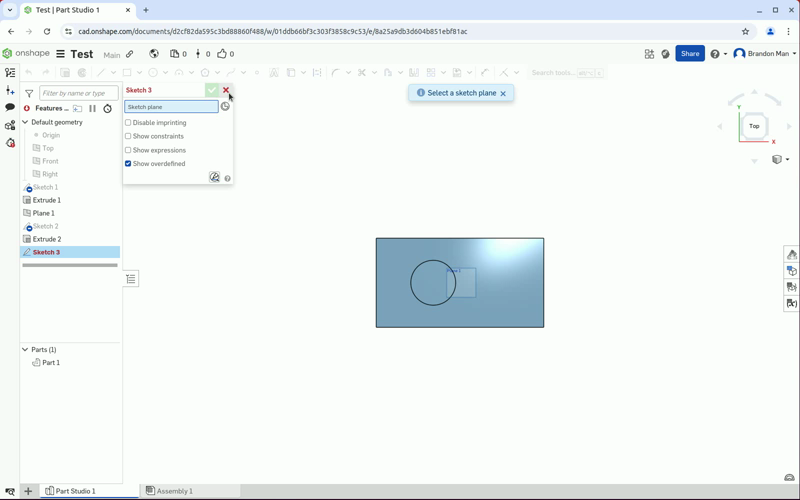
mouse_move(73, 215)
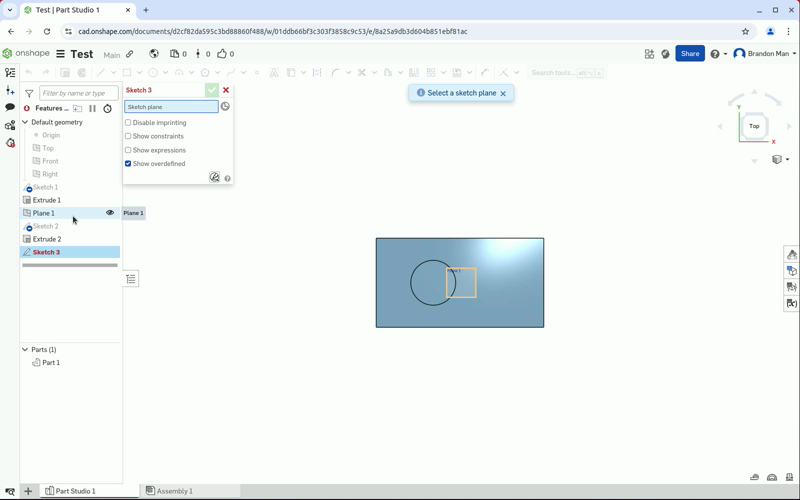
click(73, 215)
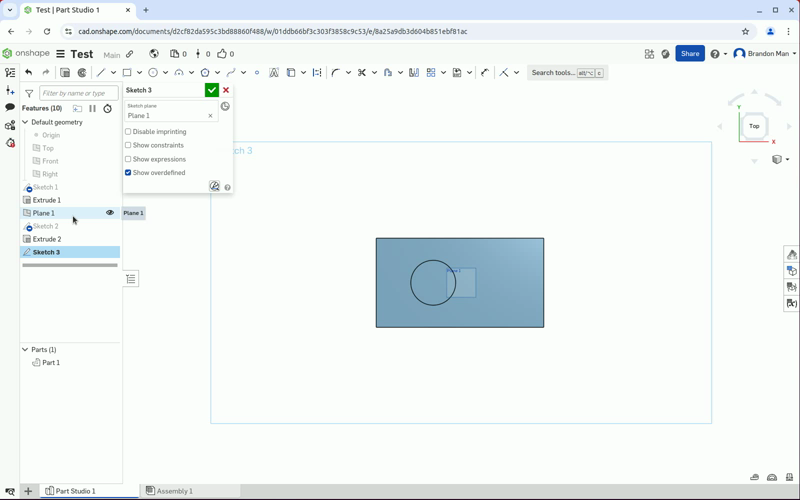
mouse_move(73, 352)
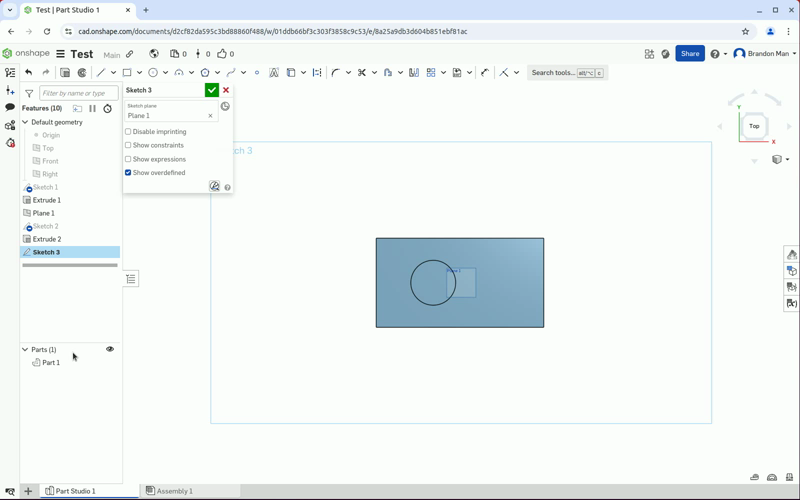
key(y)
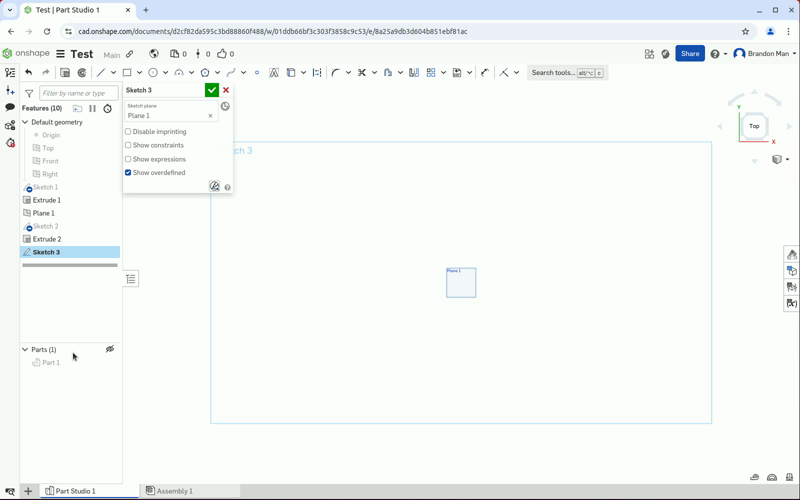
key(c)
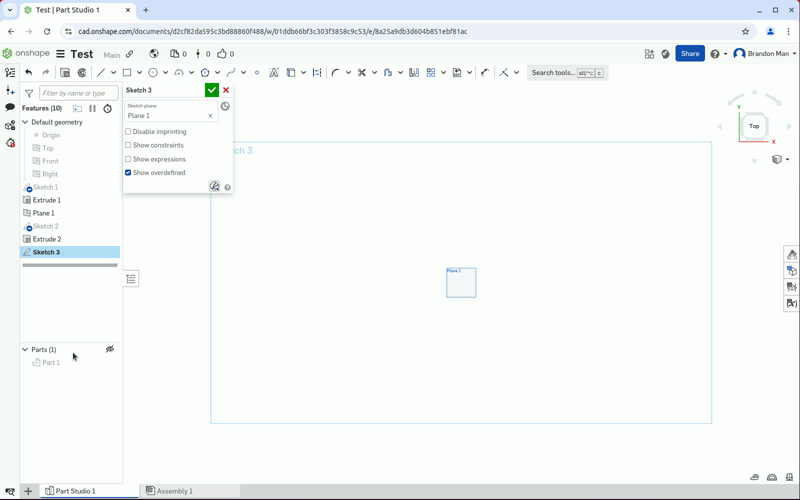
key_down(shift)
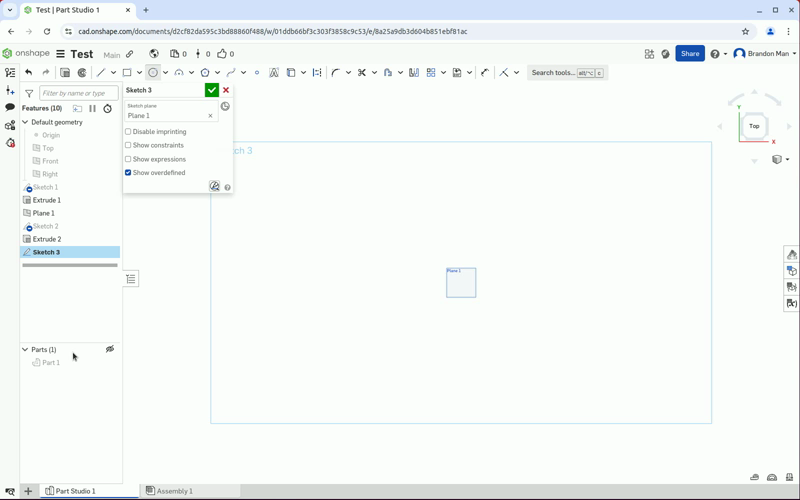
mouse_move(433, 282)
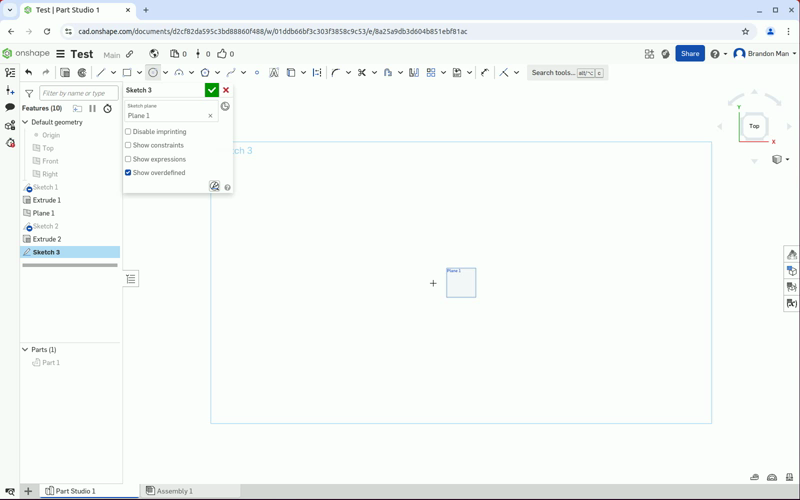
click(433, 282)
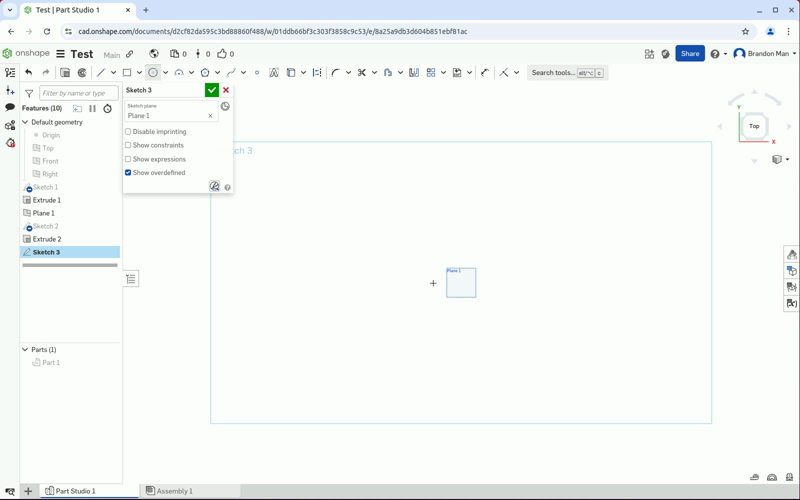
key_up(shift)
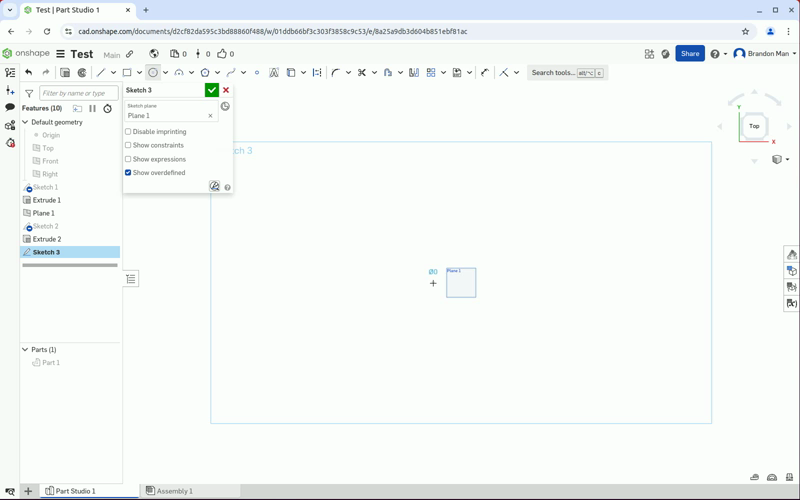
mouse_move(470, 282)
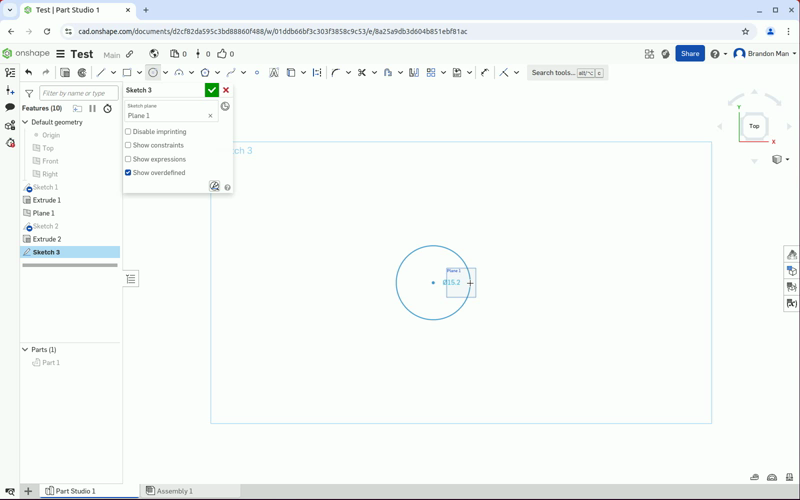
click(470, 282)
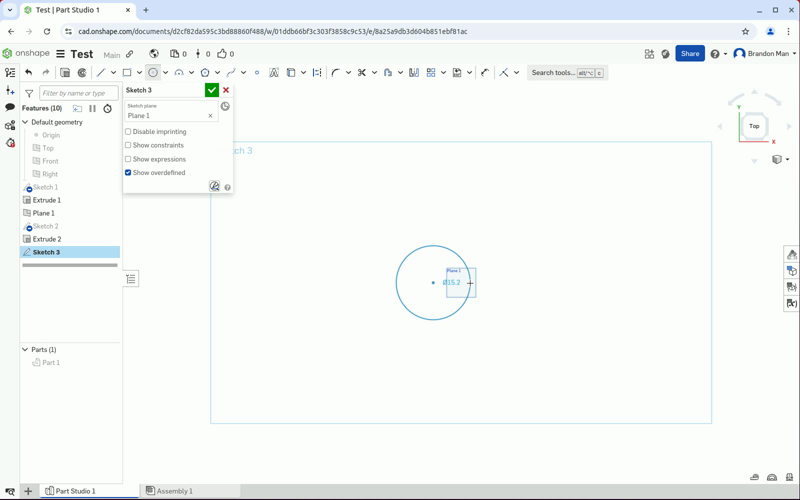
key(esc)
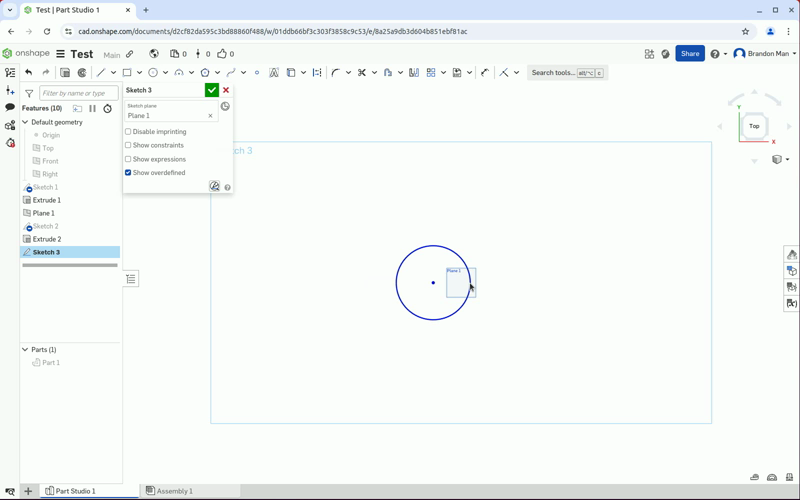
key(c)
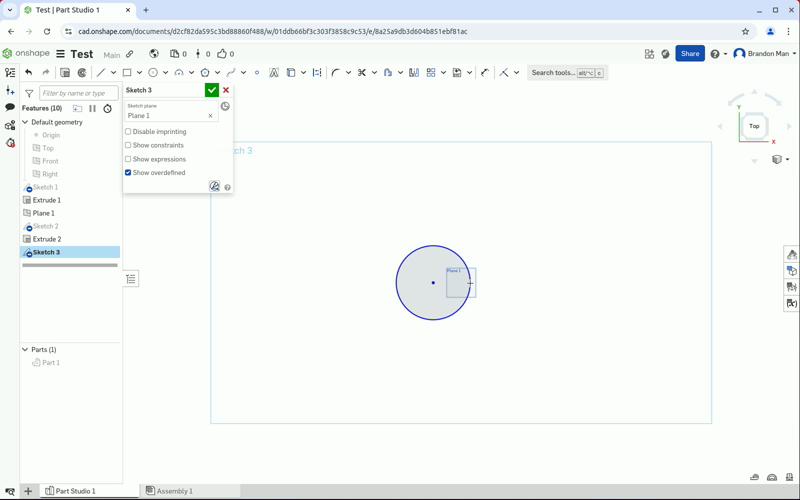
key_down(shift)
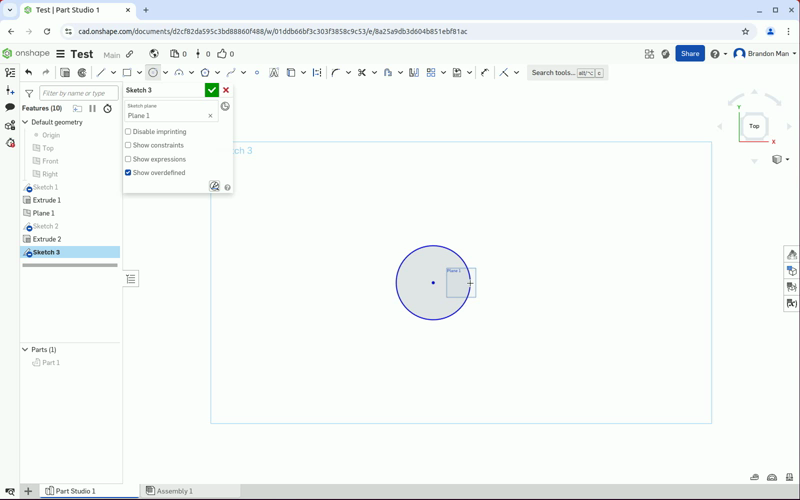
mouse_move(433, 282)
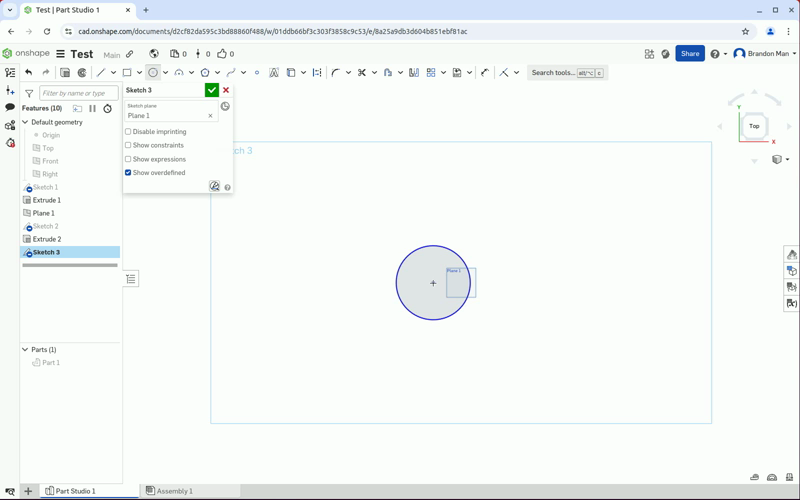
click(433, 282)
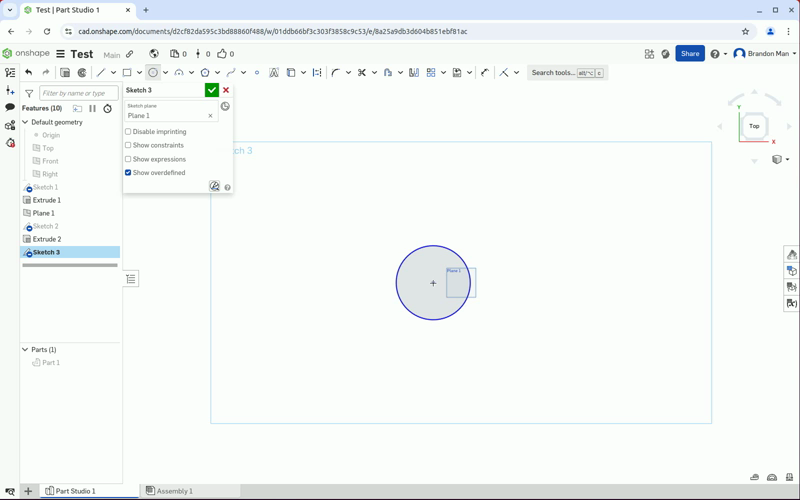
key_up(shift)
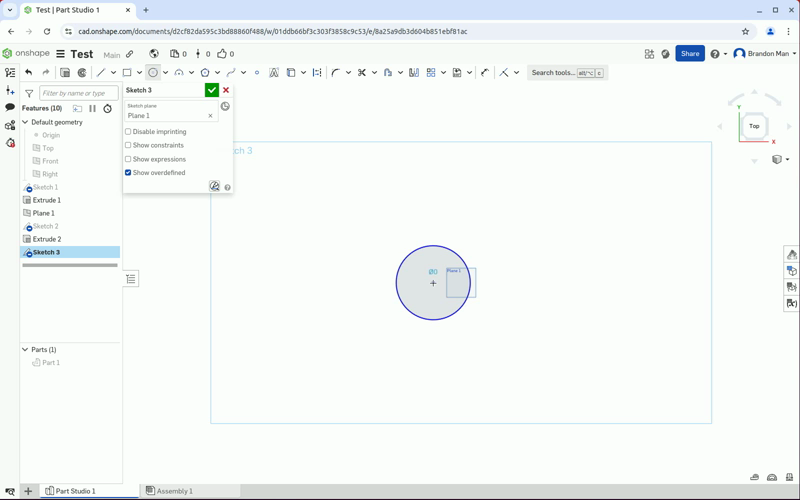
mouse_move(455, 282)
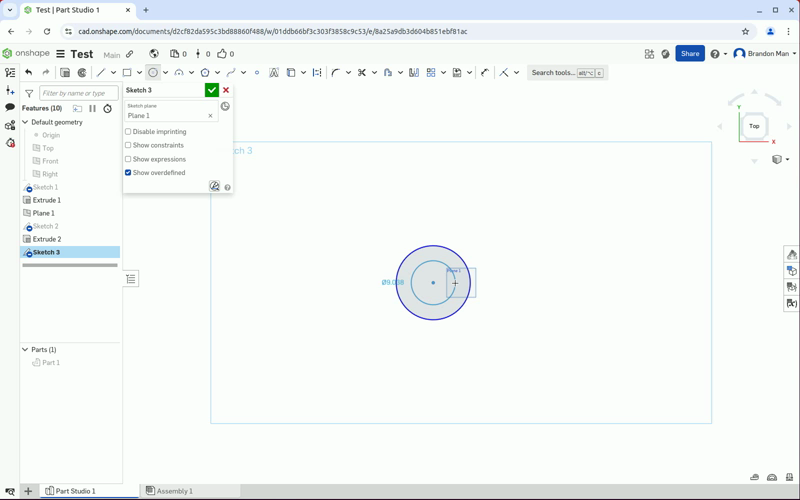
click(455, 282)
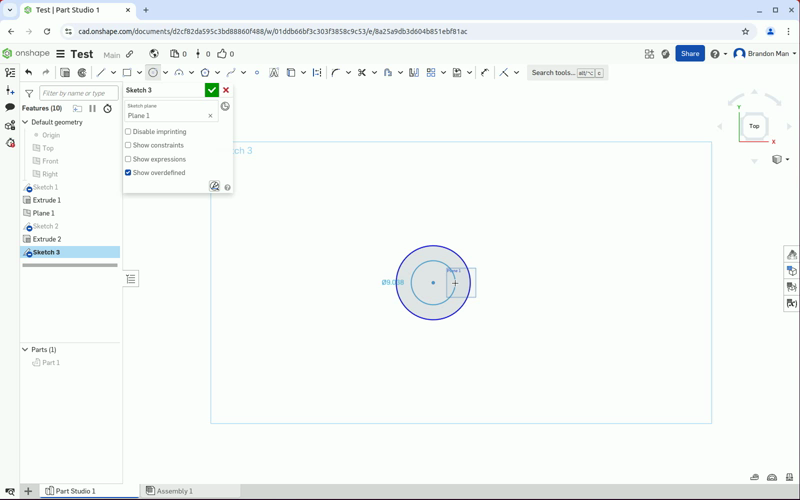
key(esc)
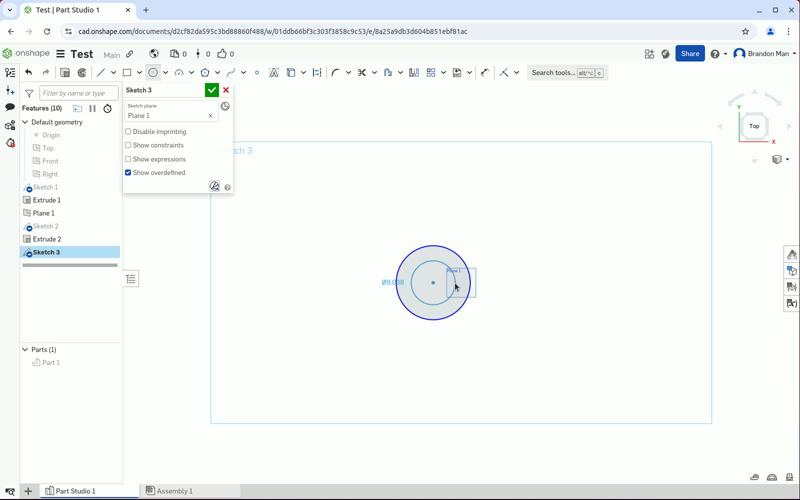
mouse_move(407, 288)
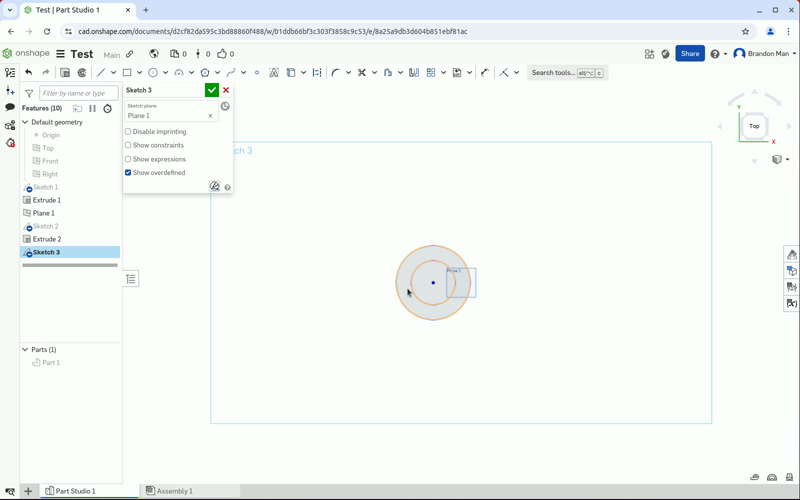
click(407, 288)
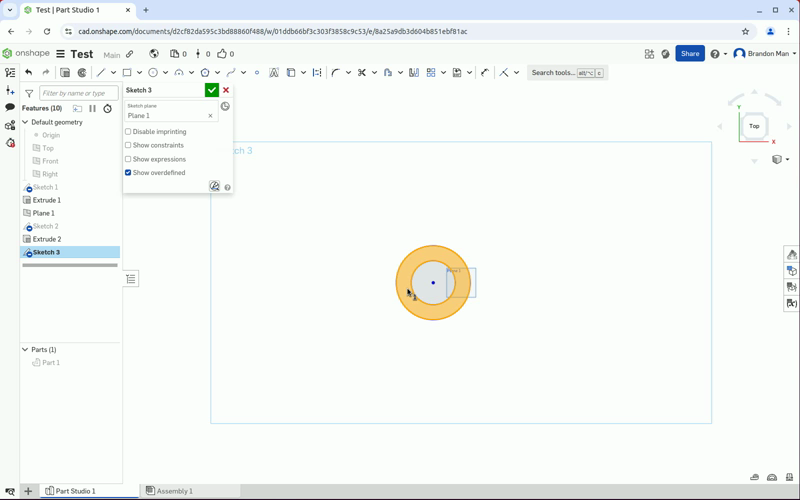
mouse_move(73, 352)
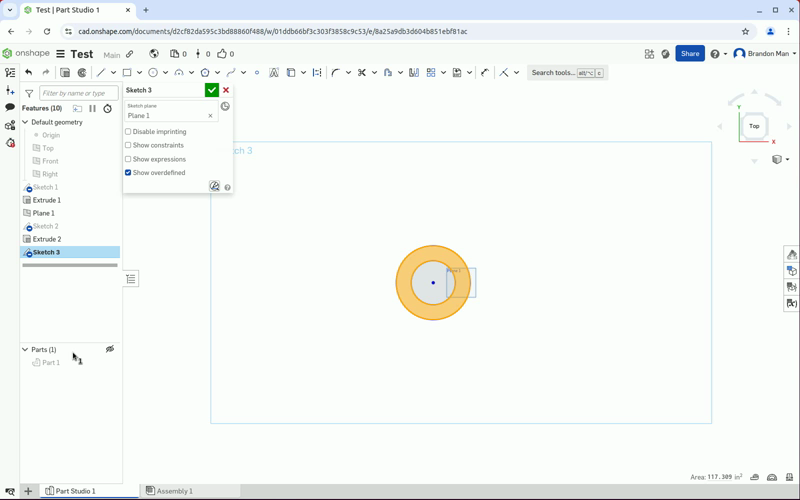
key(shift+y)
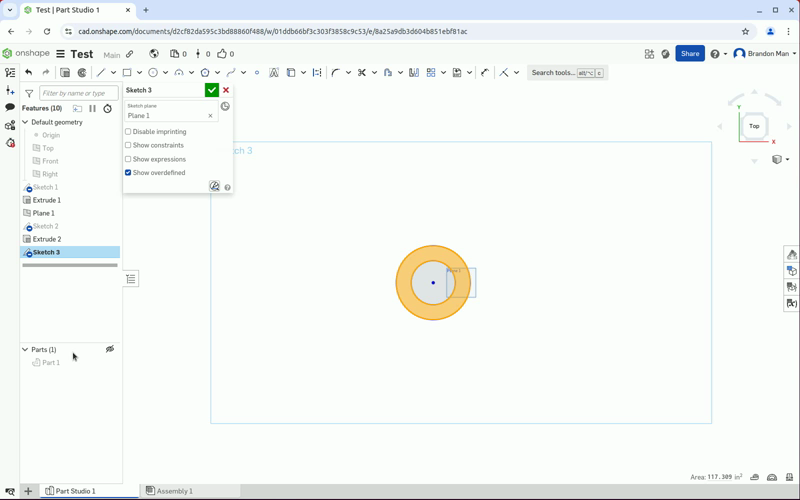
key(shift+e)
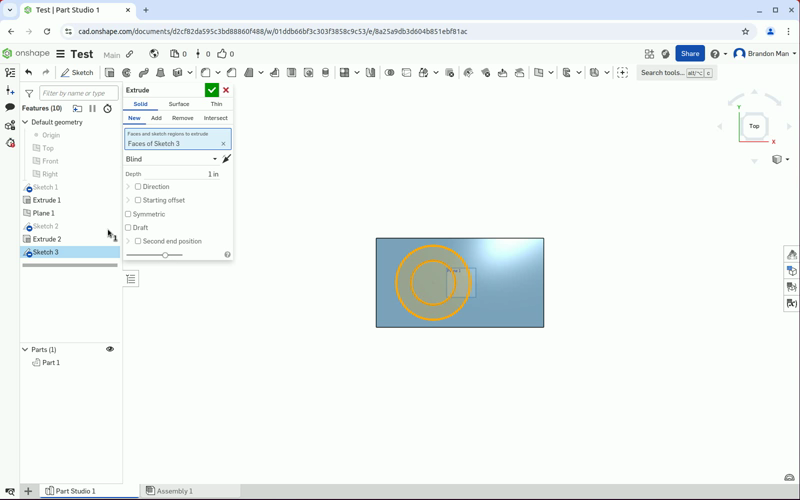
mouse_move(143, 106)
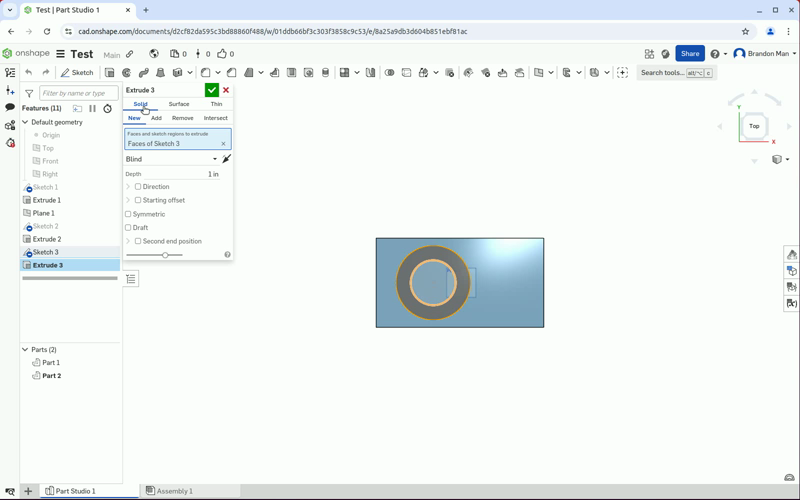
click(143, 106)
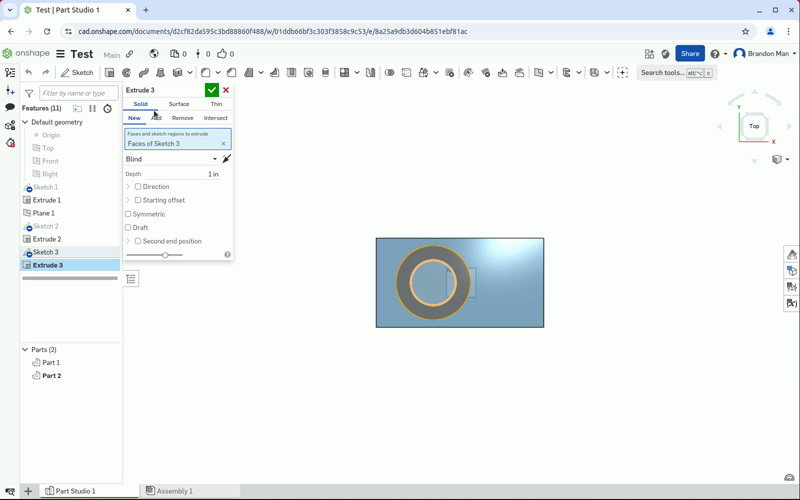
mouse_move(186, 120)
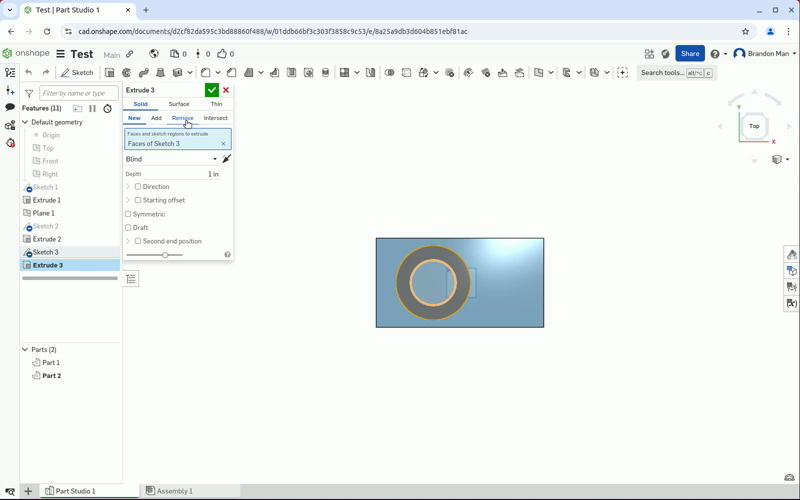
click(186, 120)
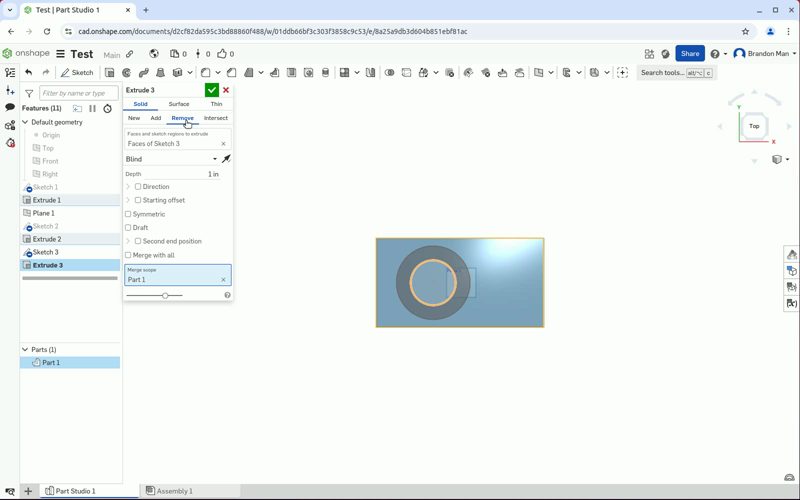
key(tab, 4)
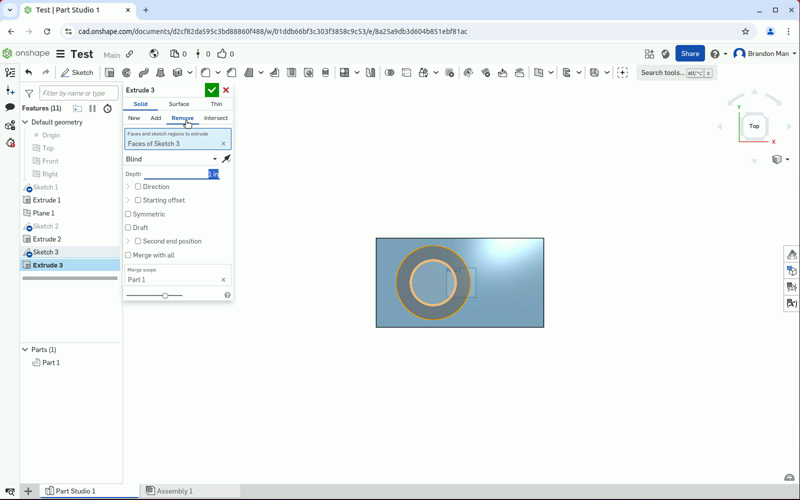
text(11.554)
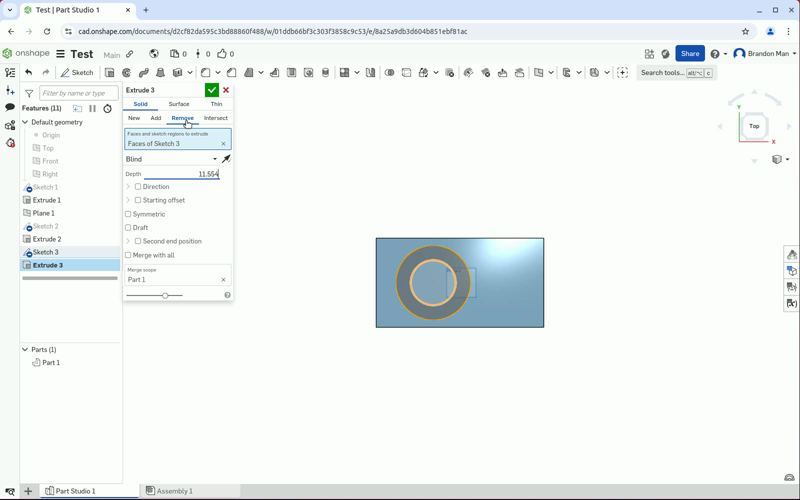
key(tab, 6)
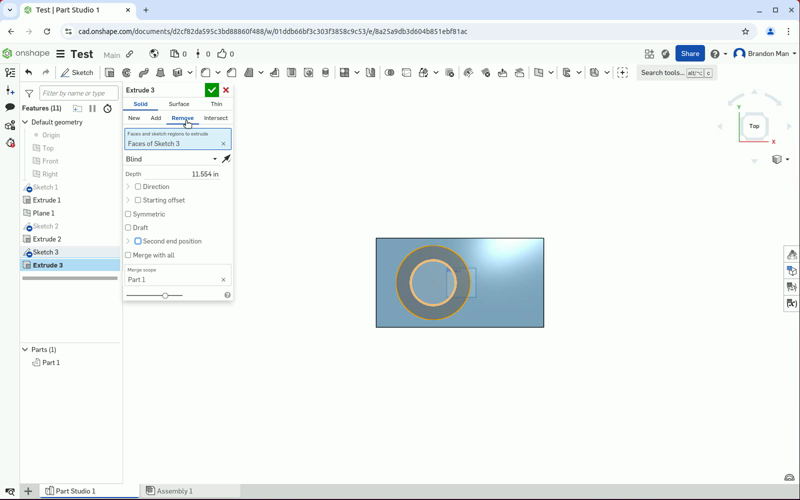
key(space)
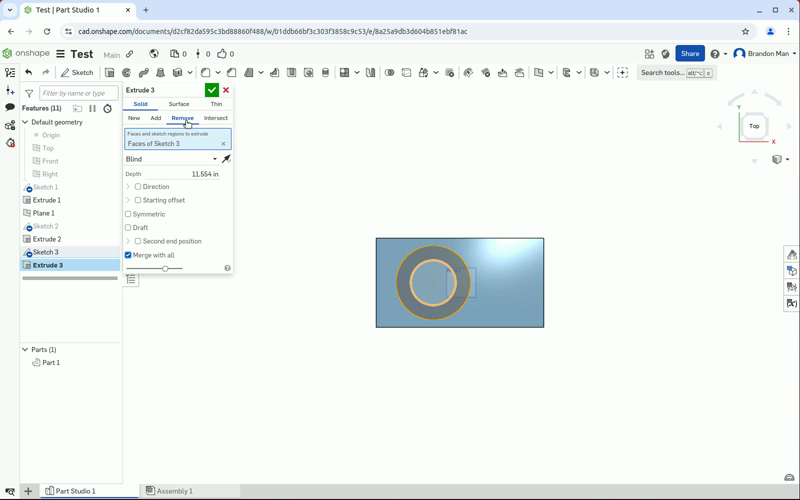
key(enter)
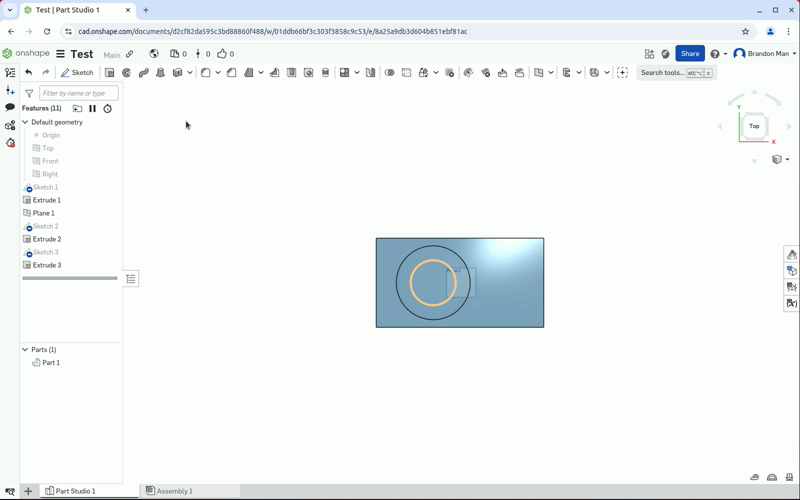
key(shift+h)
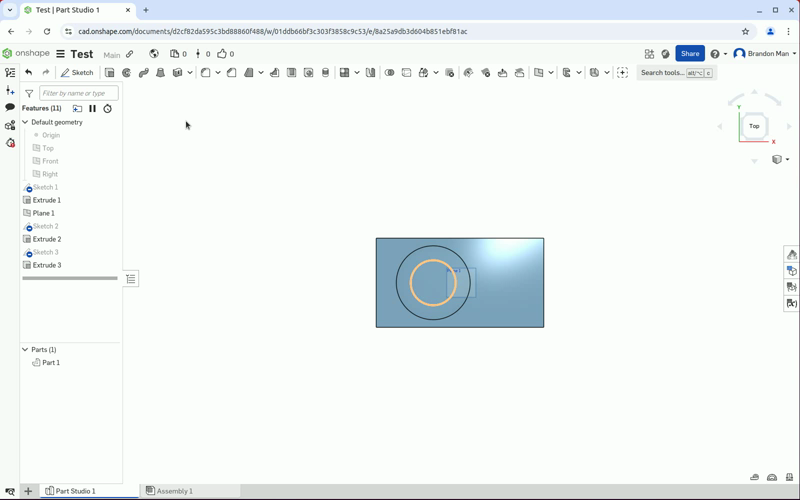
key(shift+h)
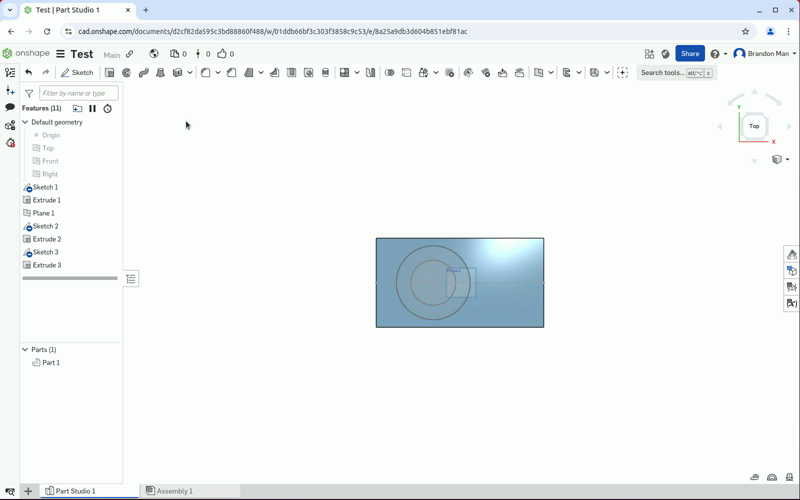
key(shift+7)
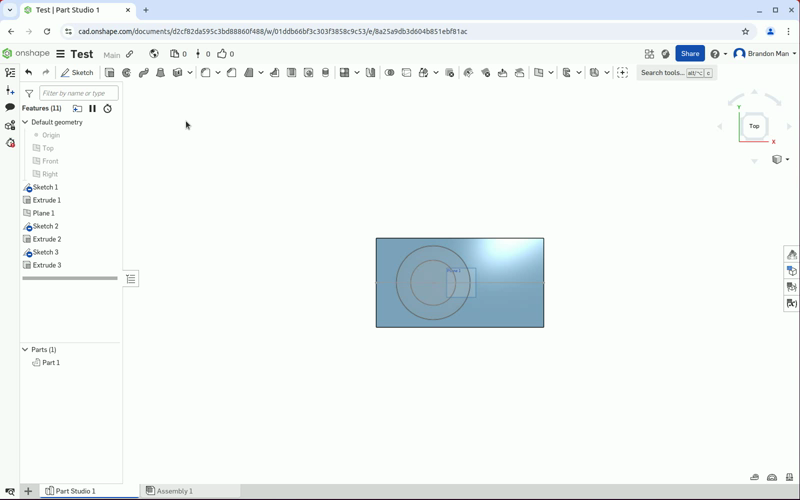
key(up, 3)
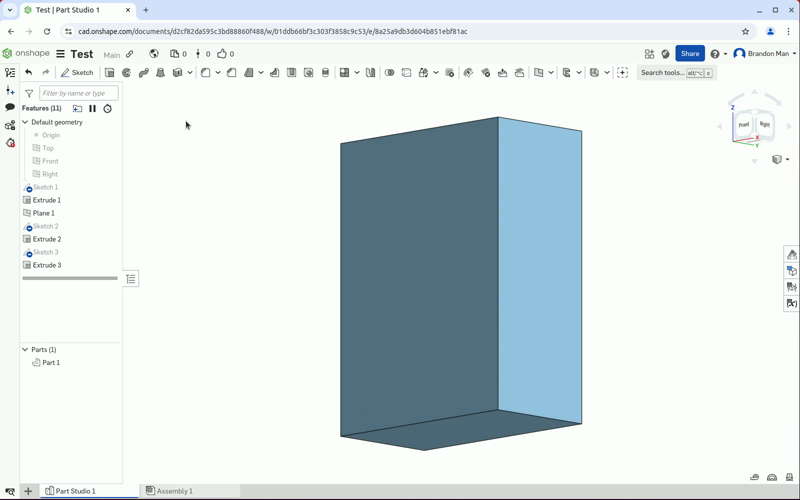
key(left, 3)
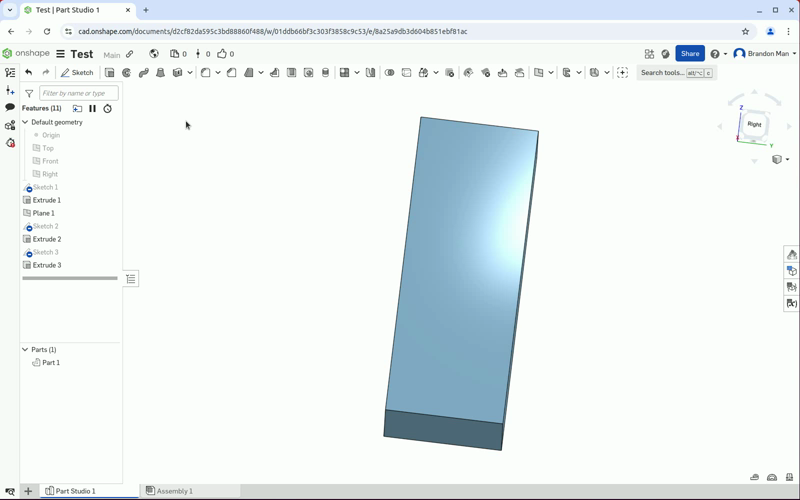
key(right, 3)
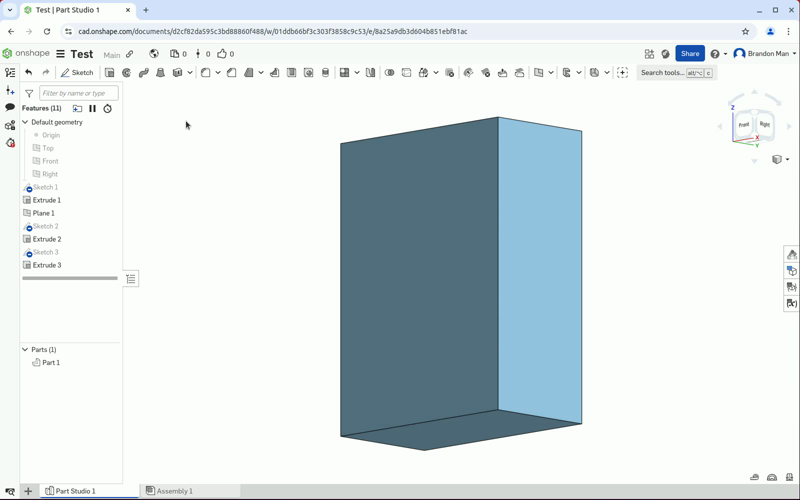
key(down, 3)
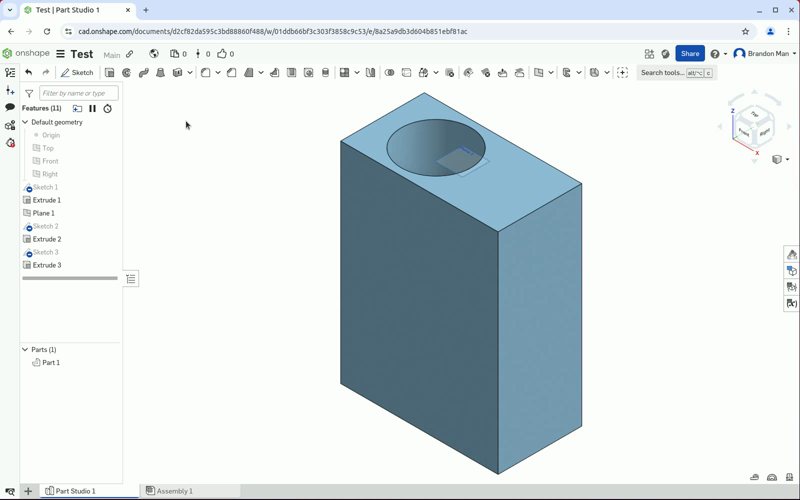
mouse_move(73, 189)
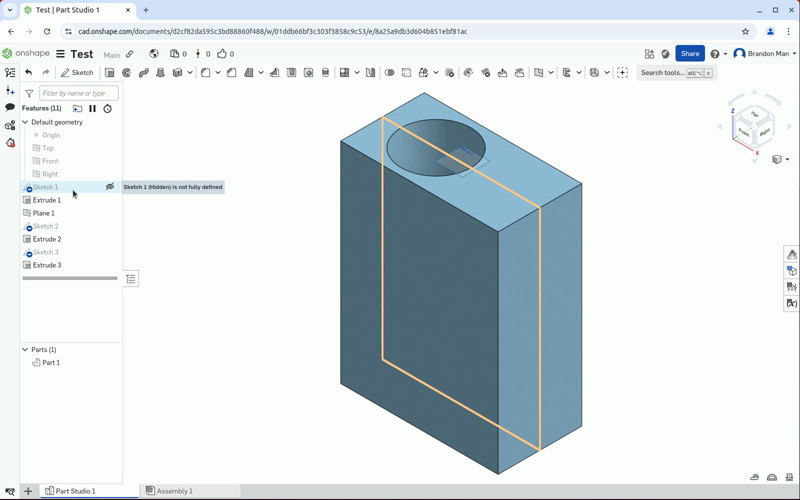
click(73, 189)